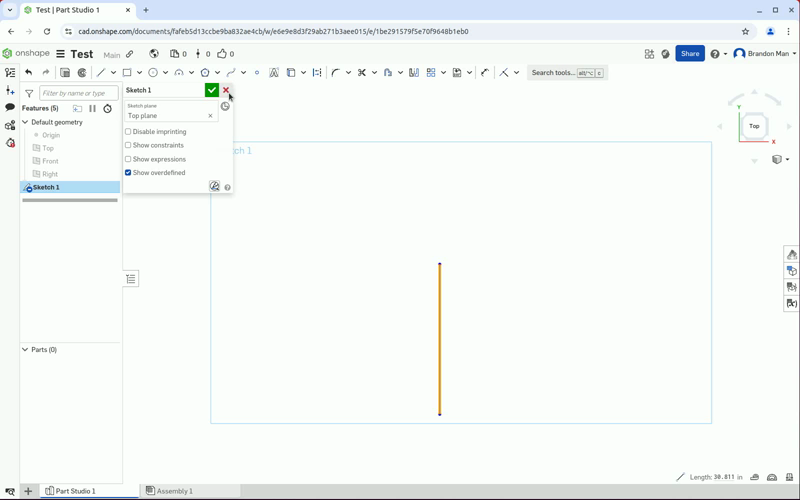
key(shift+h)
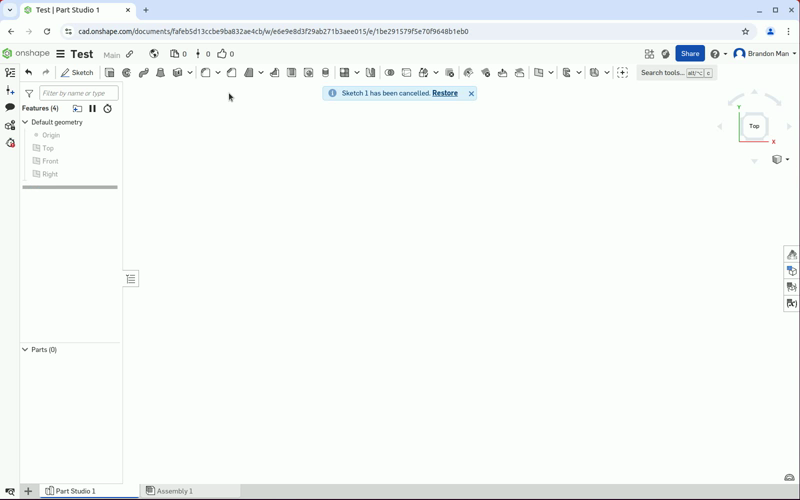
mouse_move(73, 352)
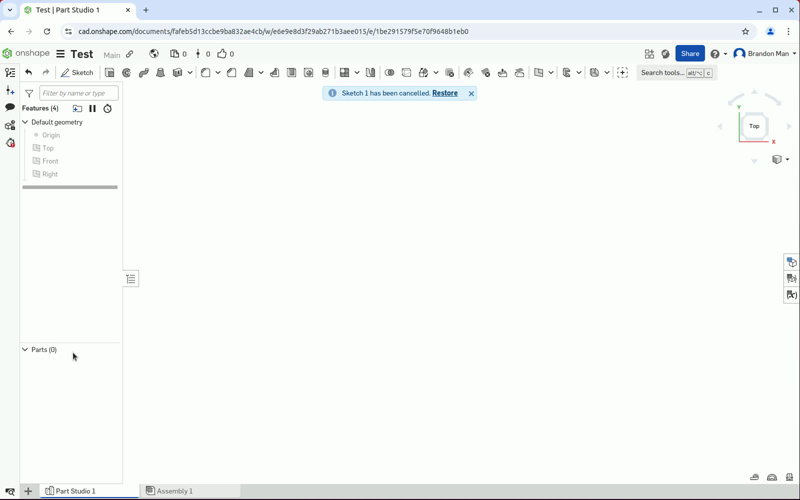
key(y)
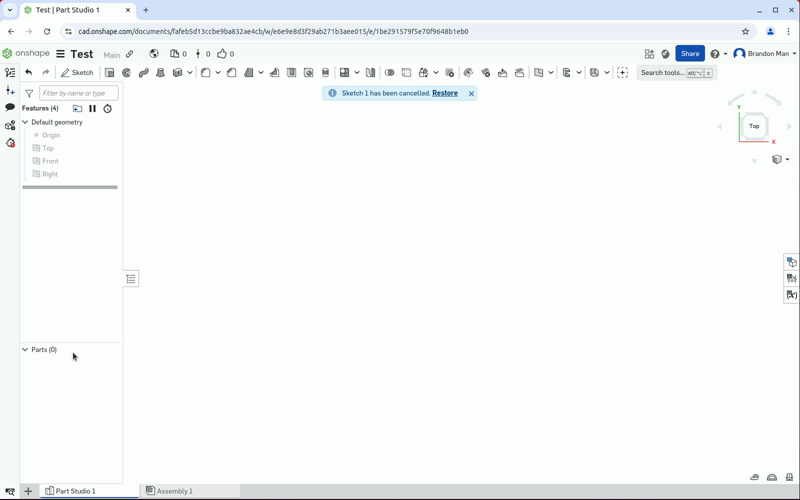
key(shift+p)
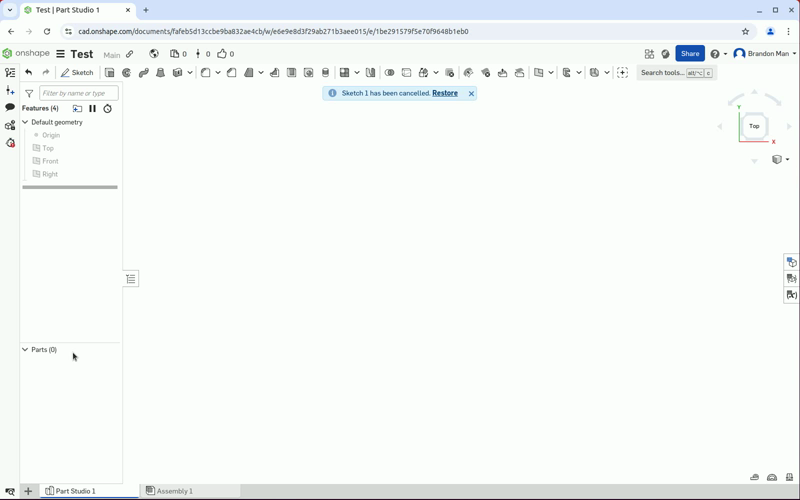
key(space)
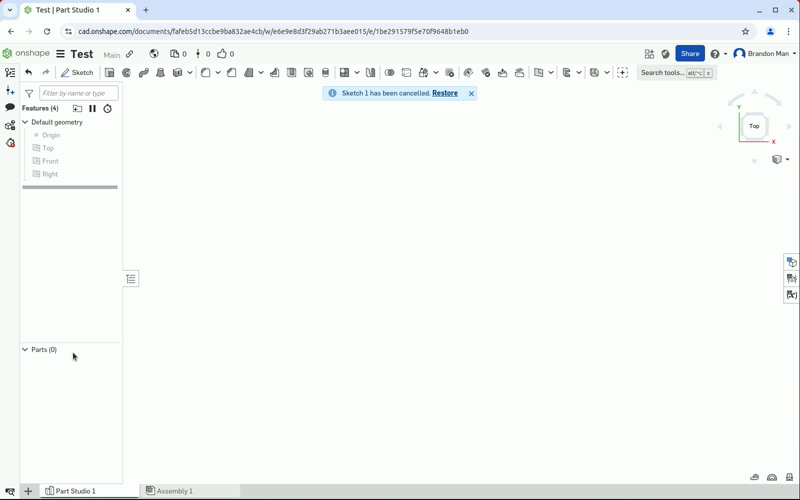
key_down(shift)
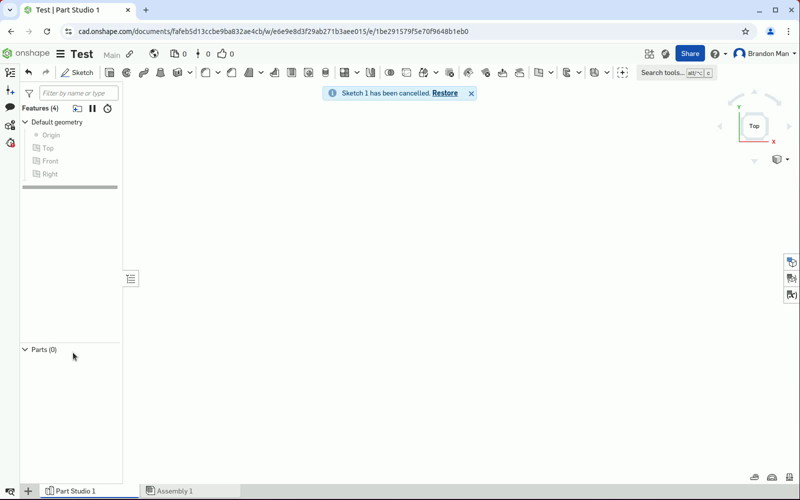
key(up)
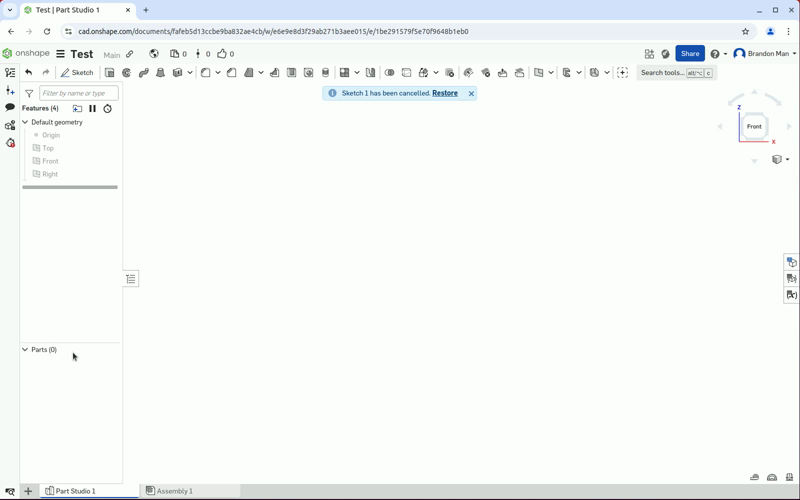
key_up(shift)
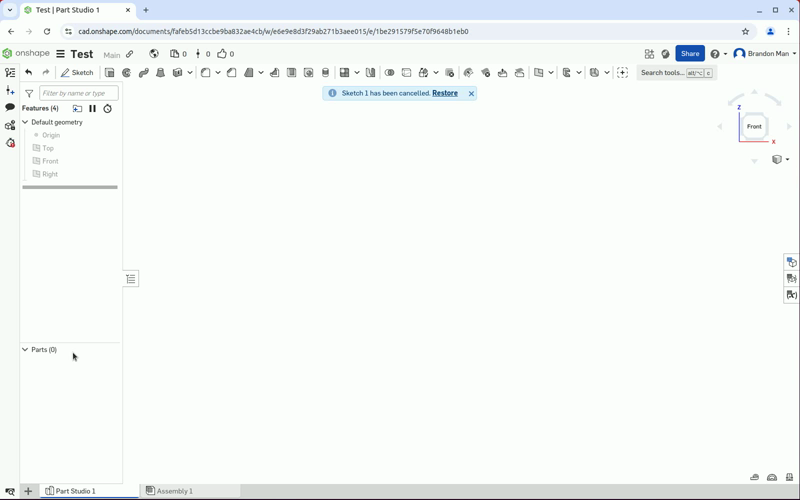
mouse_move(73, 352)
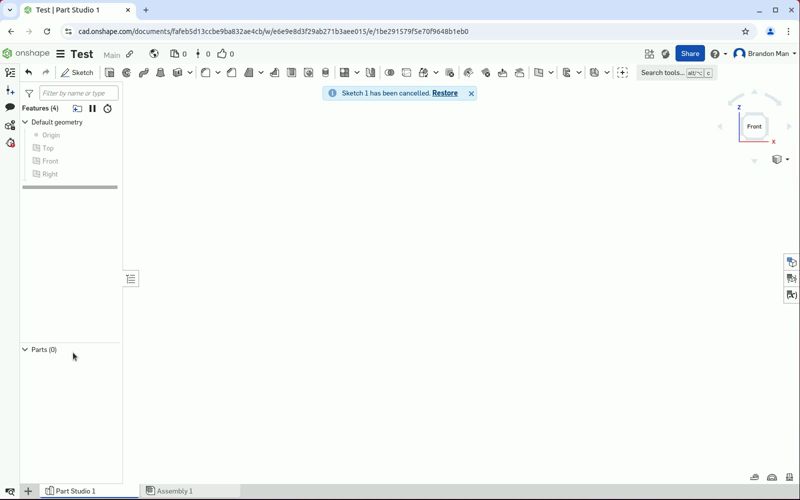
key(shift+y)
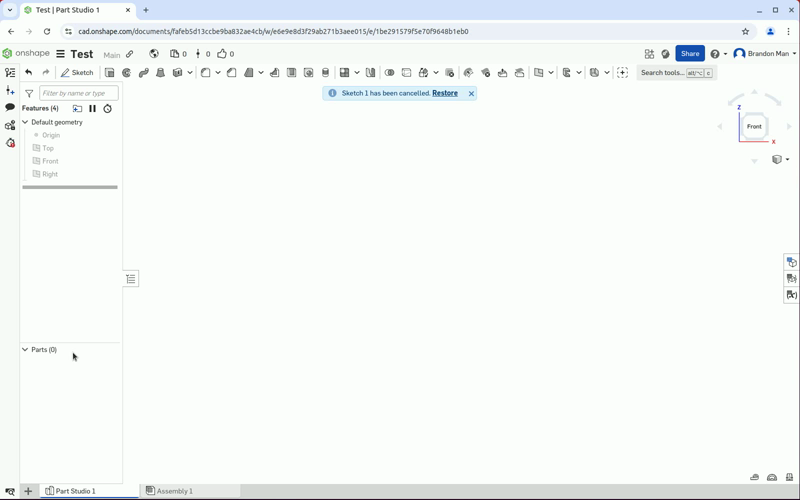
key(shift+s)
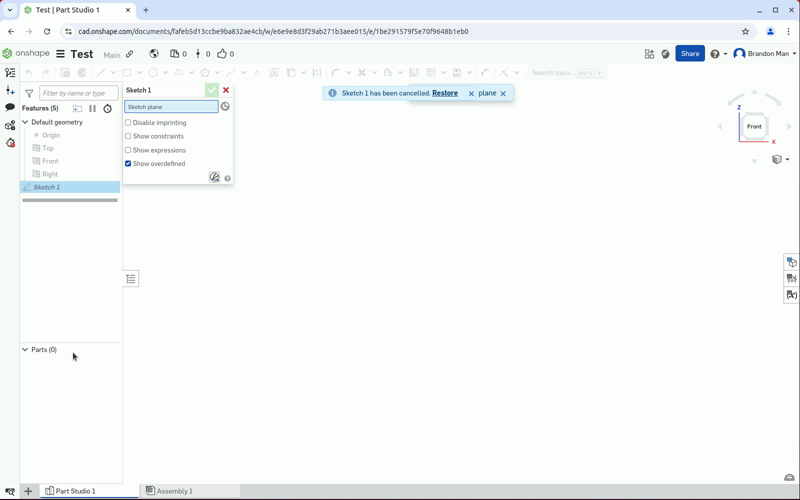
mouse_move(73, 163)
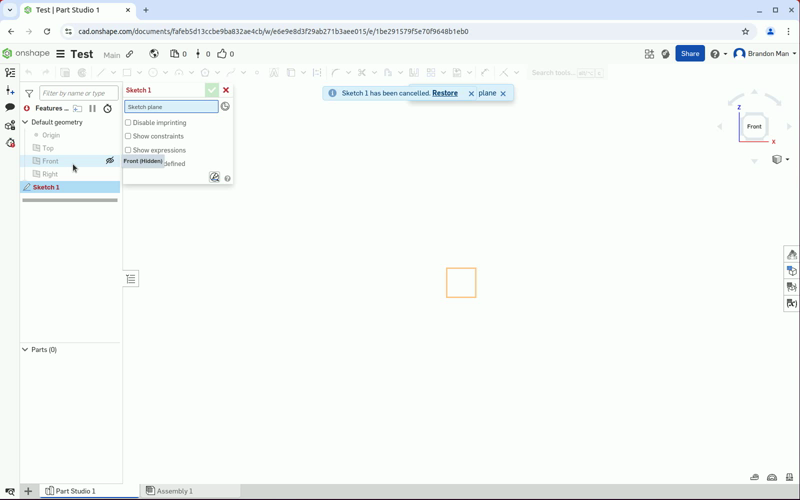
click(73, 163)
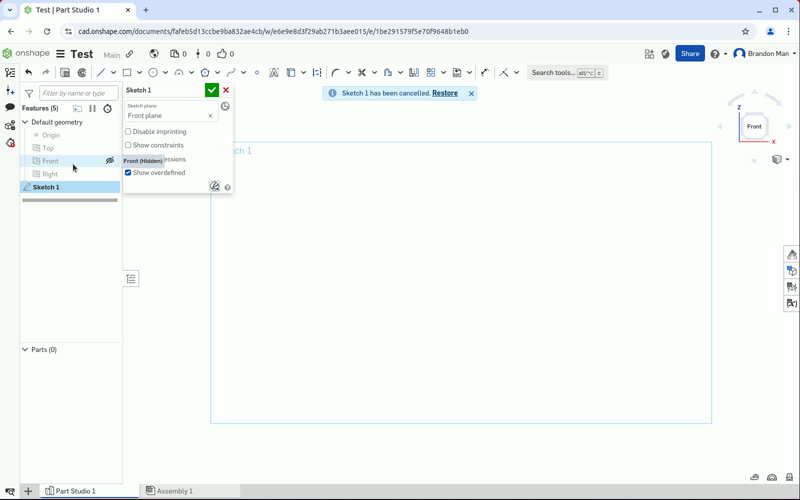
mouse_move(73, 352)
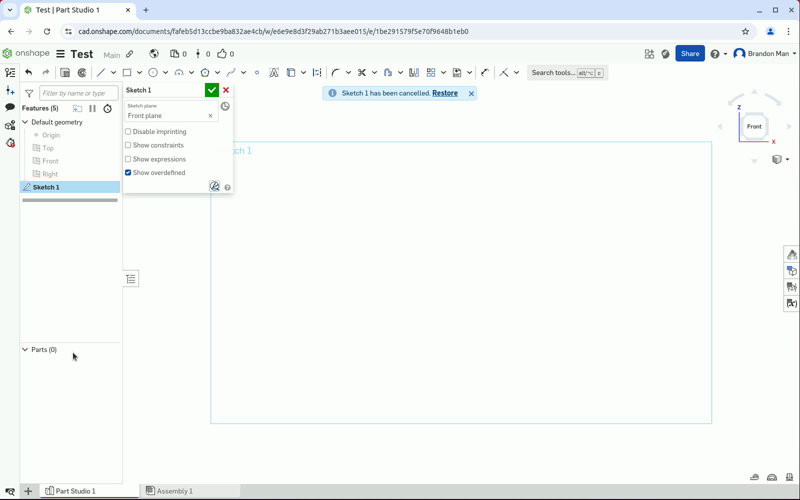
key(y)
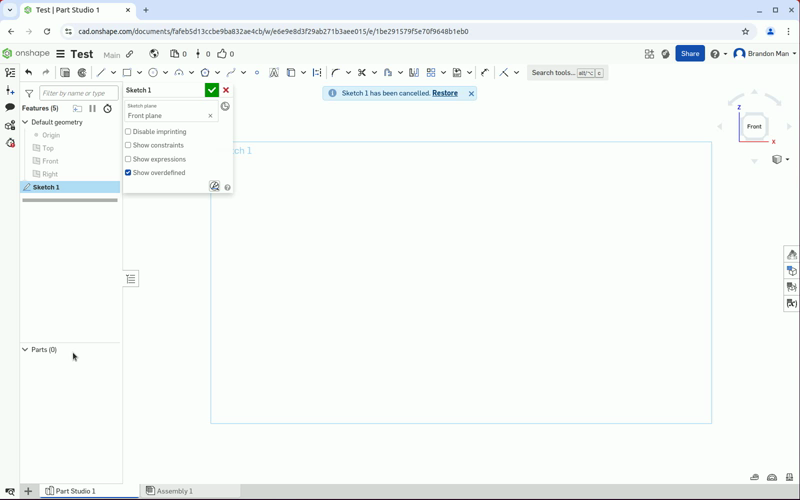
key(a)
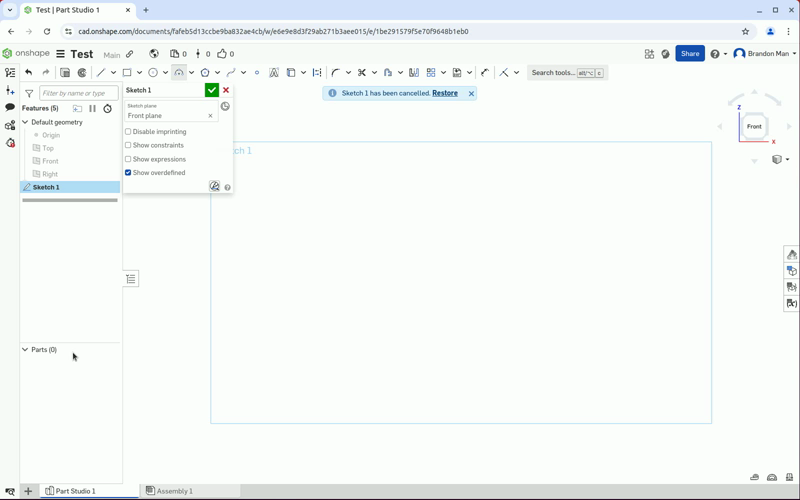
key_down(shift)
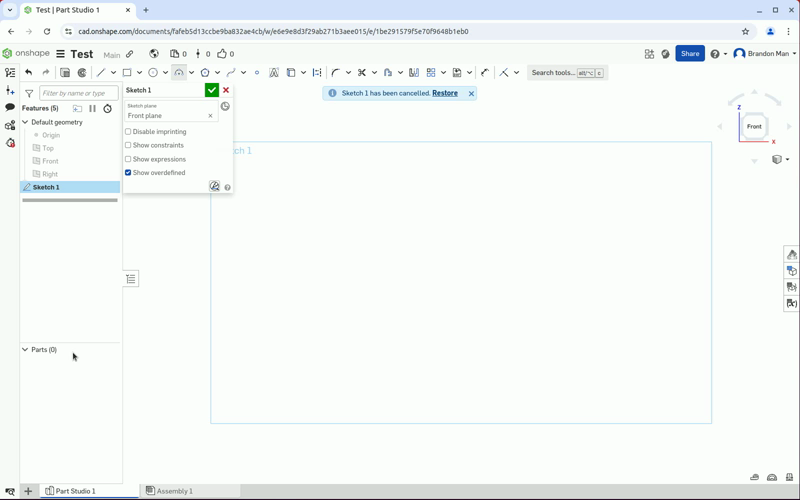
mouse_move(432, 352)
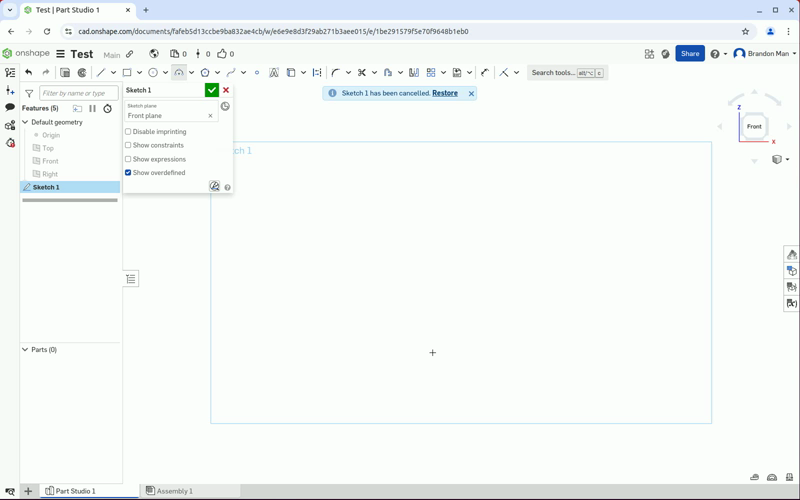
click(432, 352)
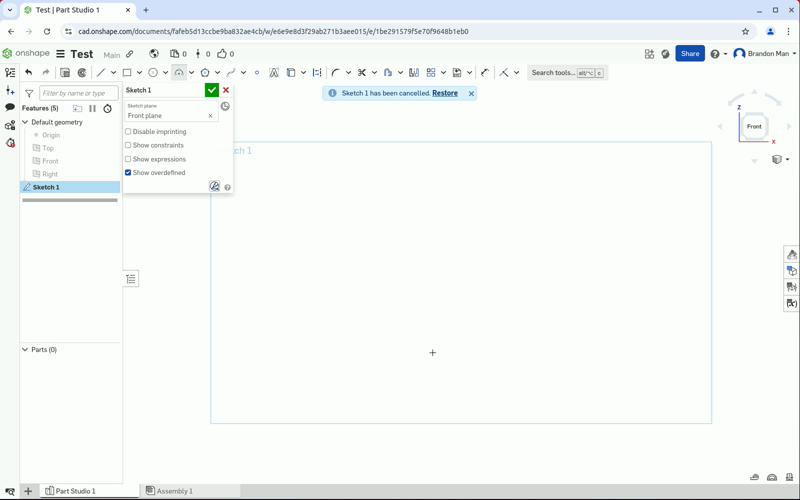
key_up(shift)
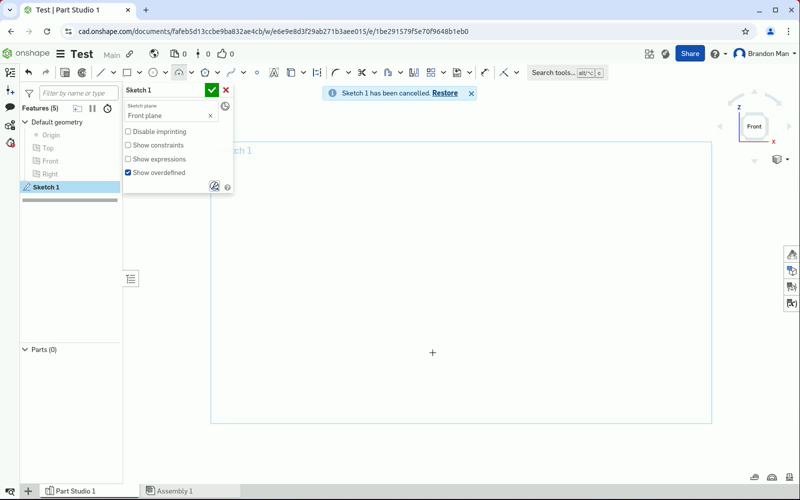
key_down(shift)
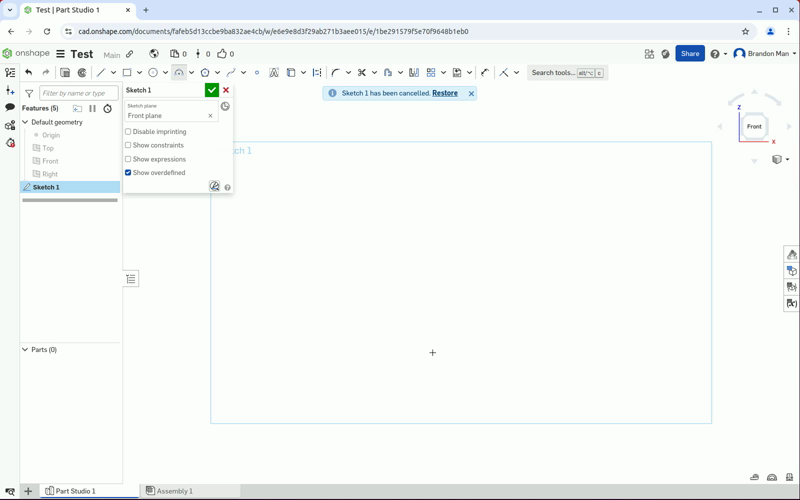
mouse_move(457, 384)
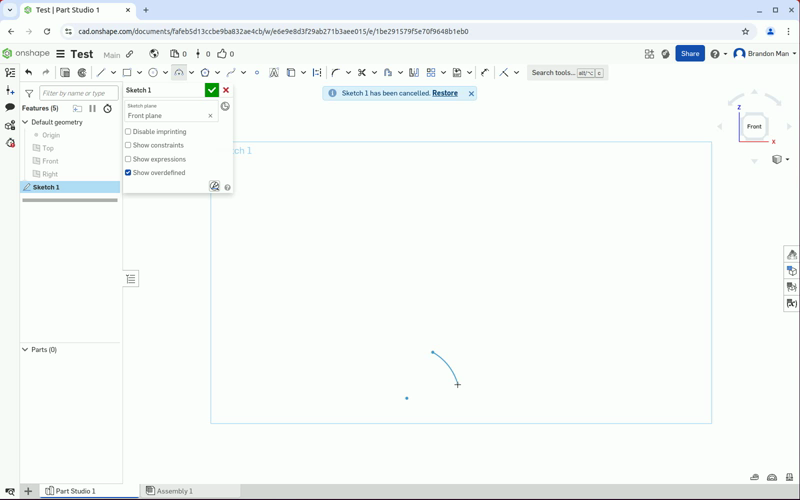
click(457, 384)
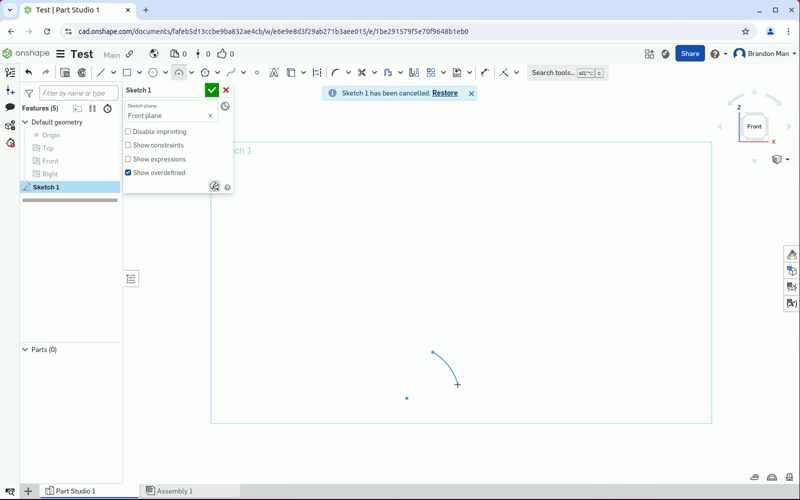
mouse_move(437, 374)
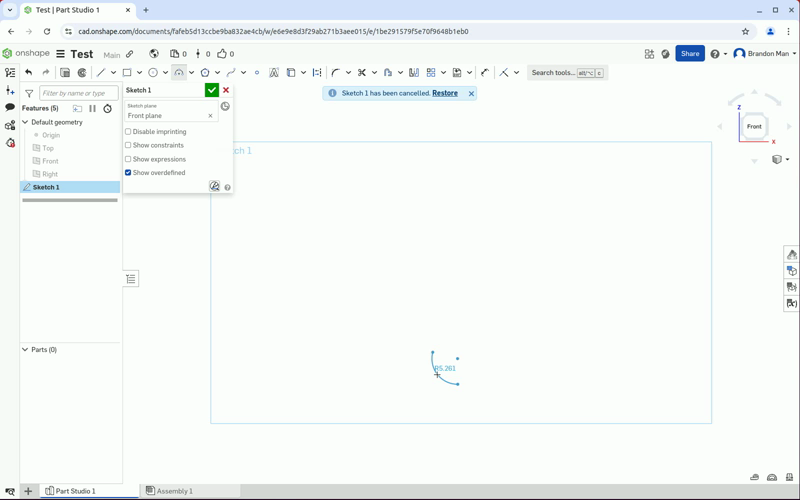
click(437, 374)
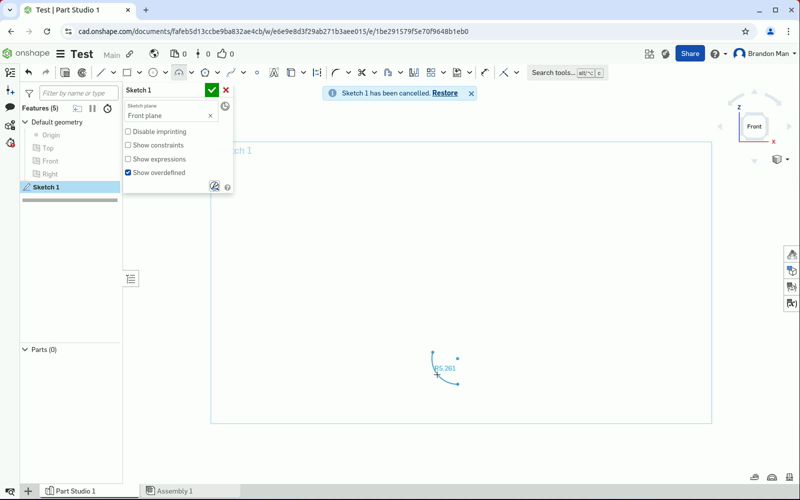
key_up(shift)
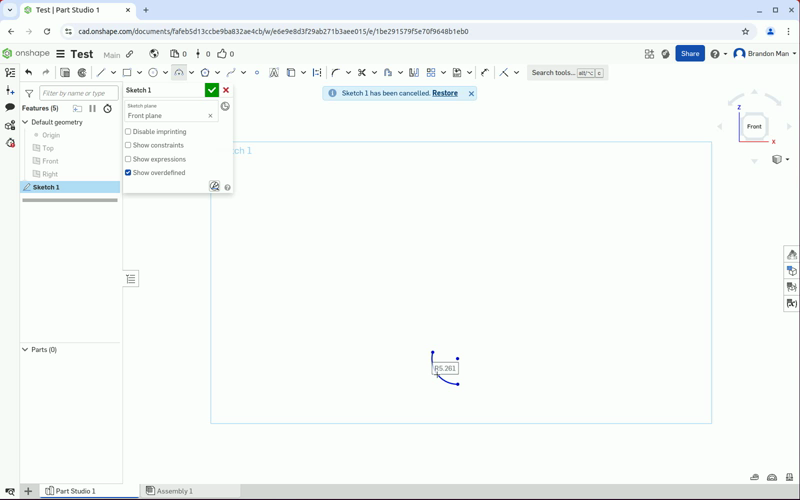
key(esc)
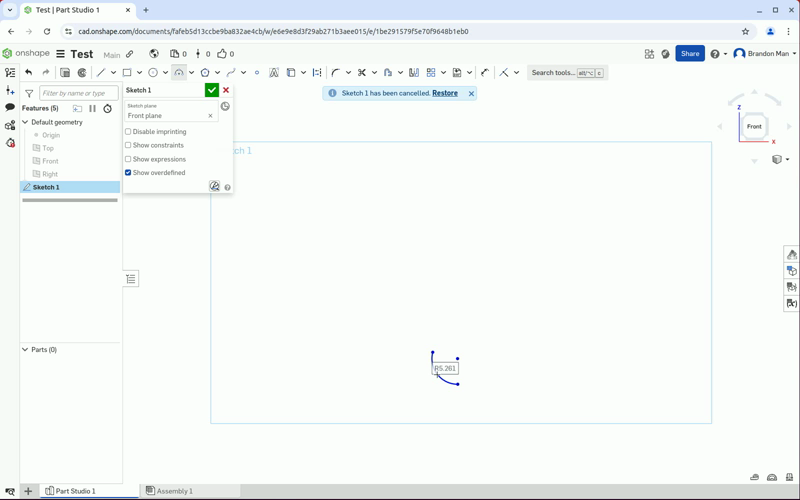
key(l)
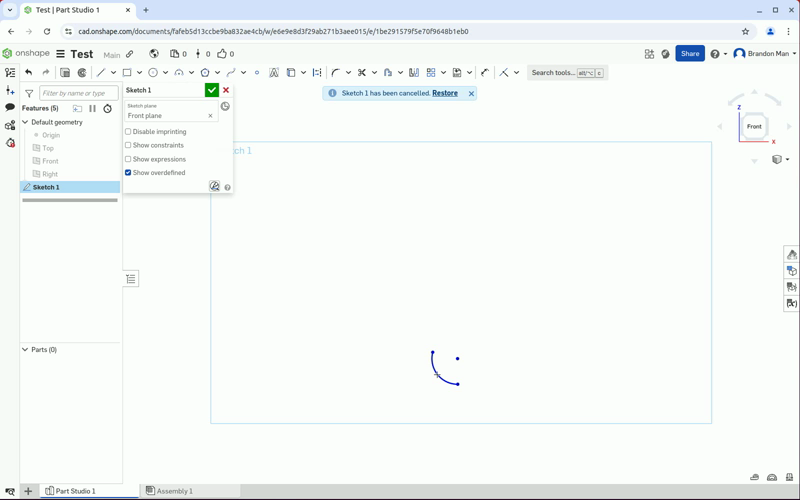
mouse_move(457, 384)
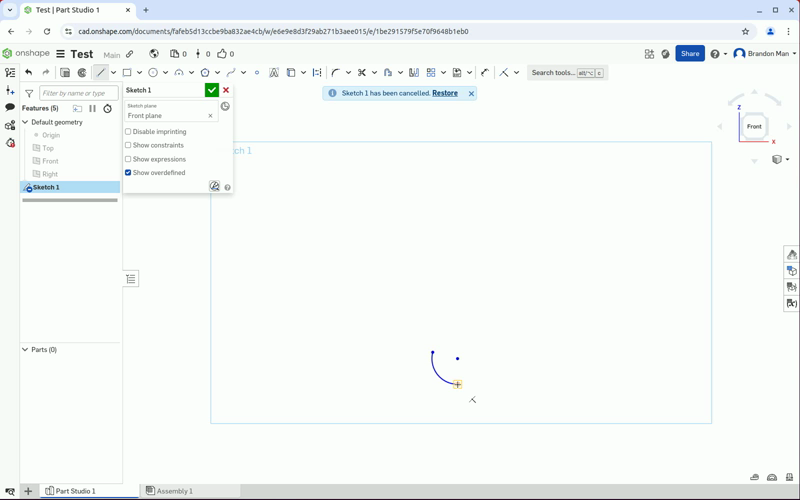
click(457, 384)
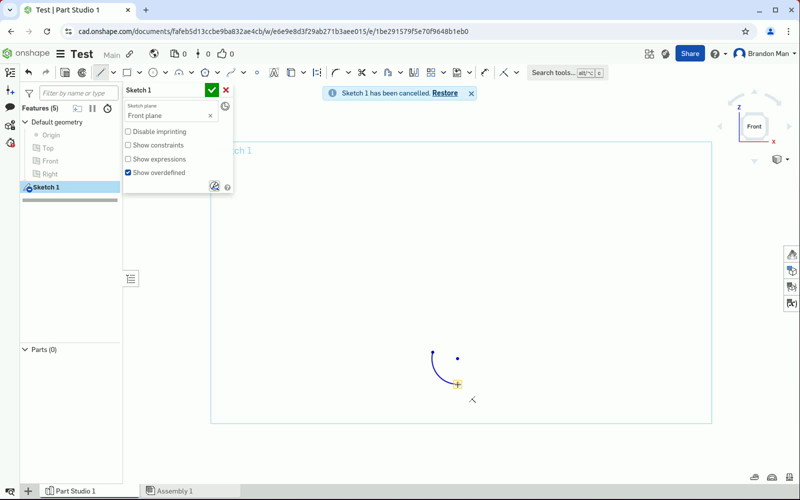
key_down(shift)
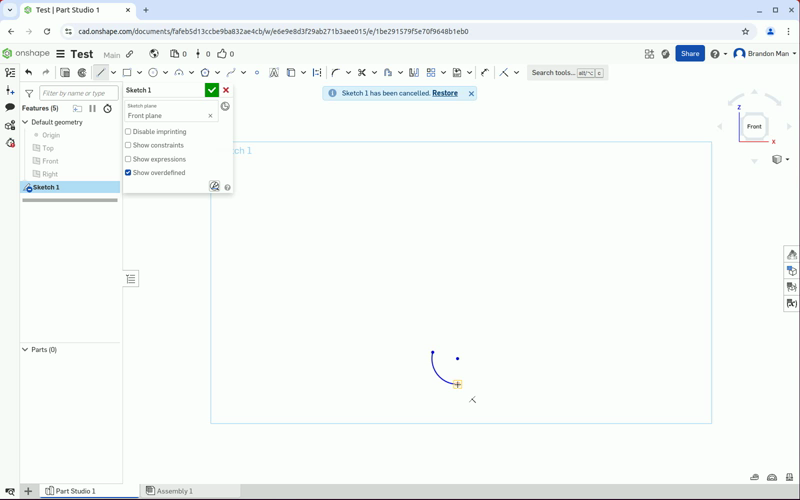
mouse_move(487, 384)
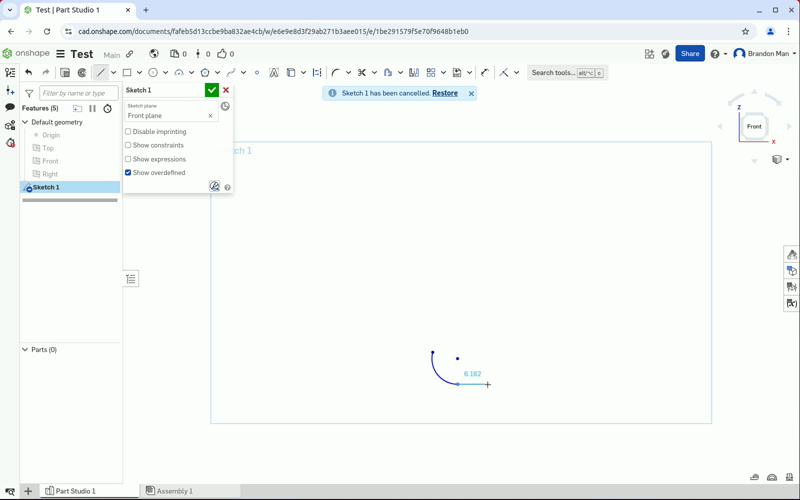
mouse_move(491, 384)
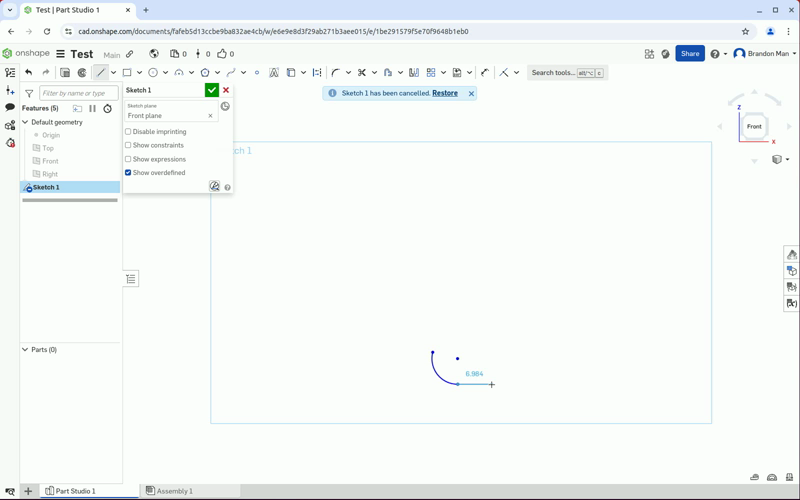
click(491, 384)
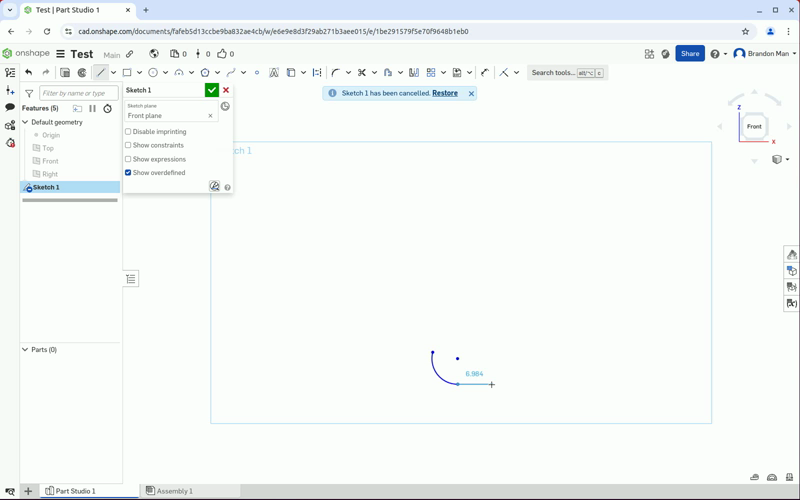
key_up(shift)
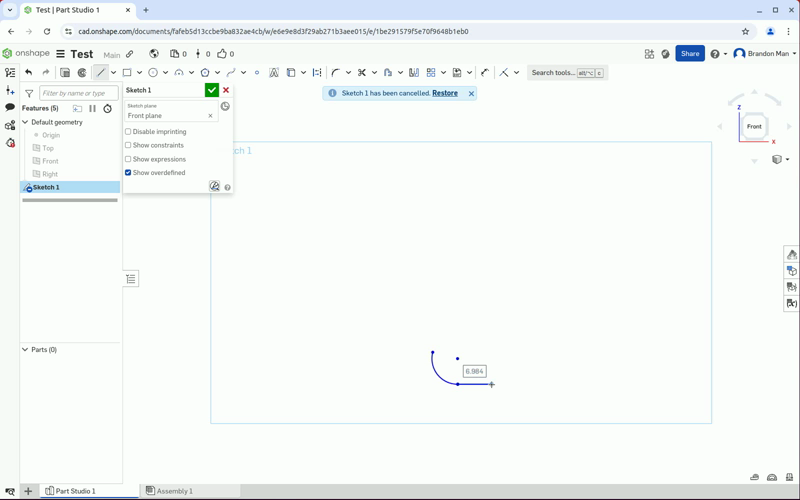
key(esc)
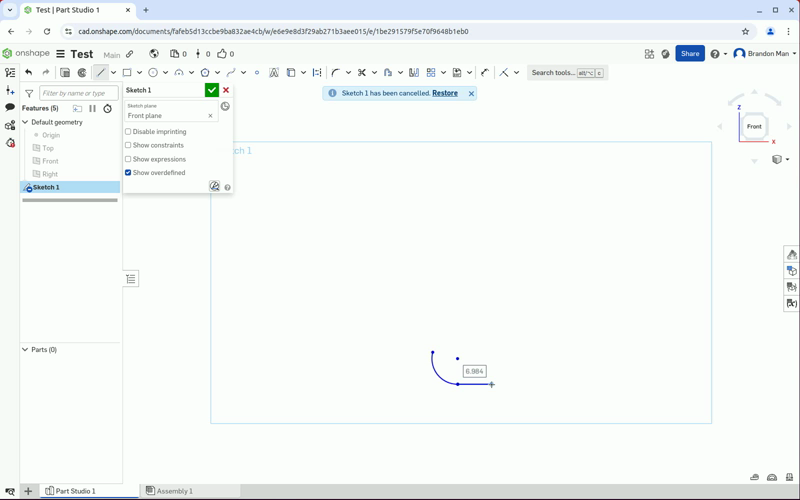
key(a)
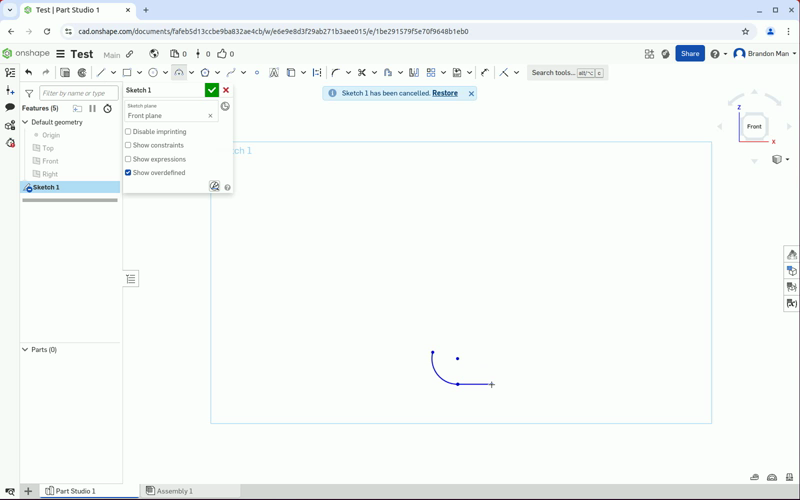
mouse_move(491, 384)
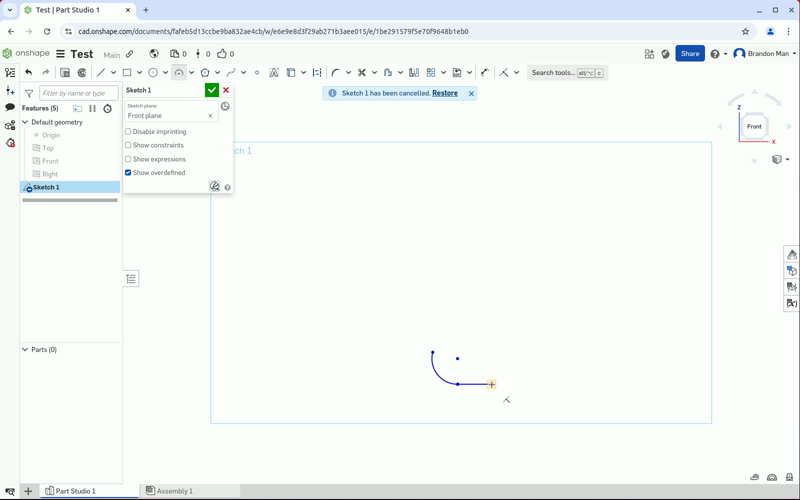
click(491, 384)
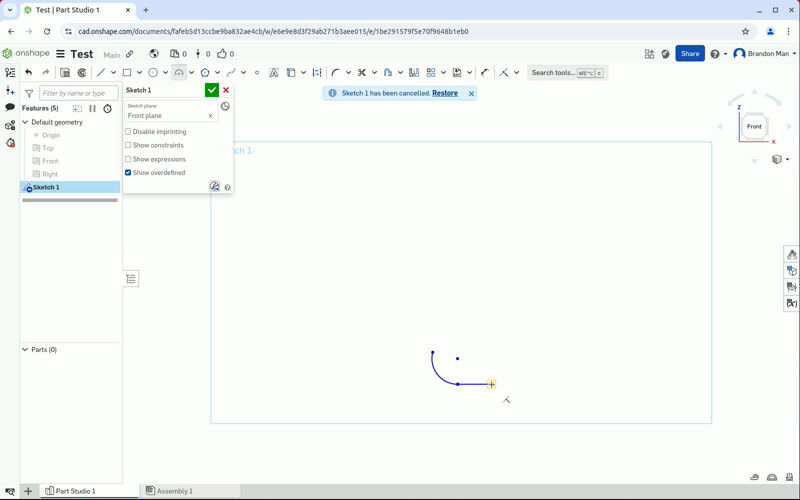
key_down(shift)
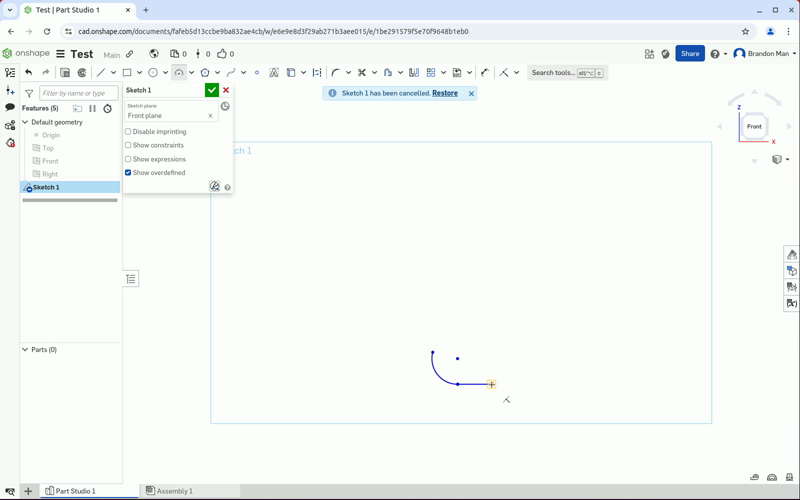
mouse_move(516, 352)
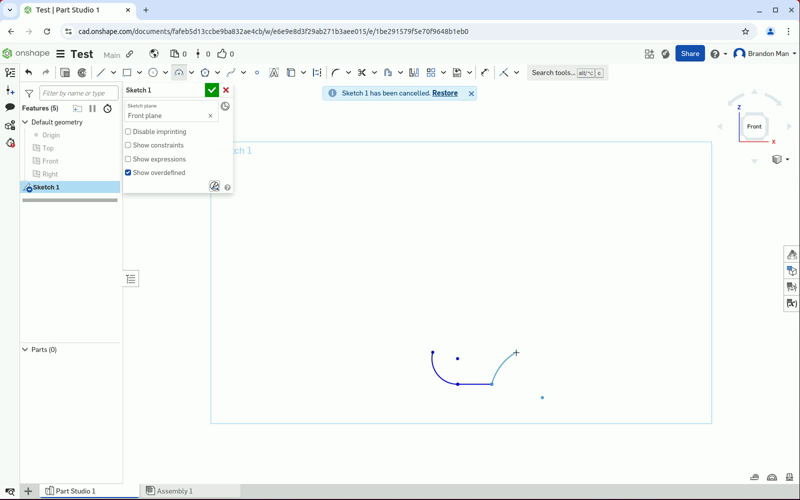
click(516, 352)
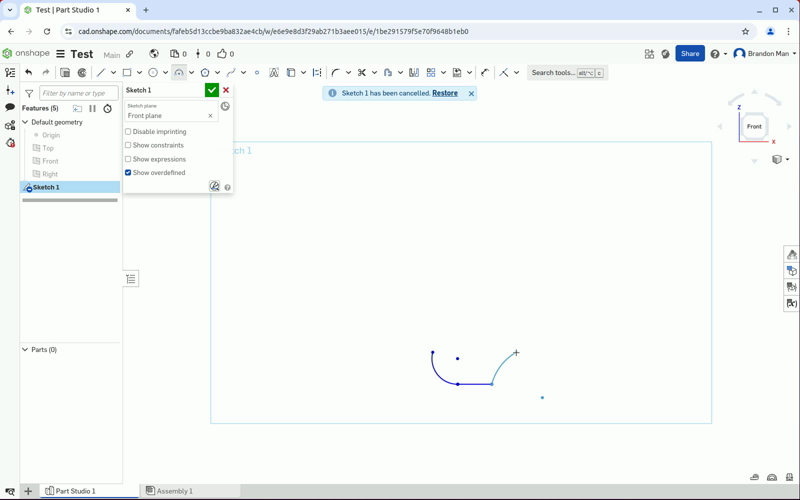
mouse_move(511, 374)
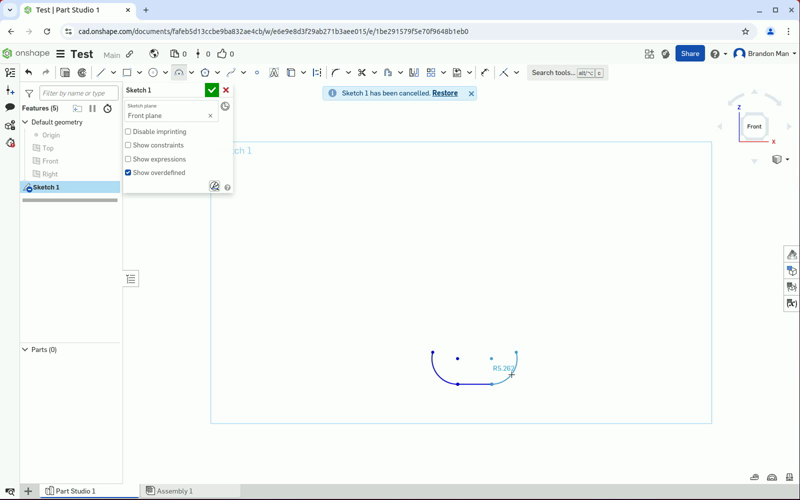
click(511, 374)
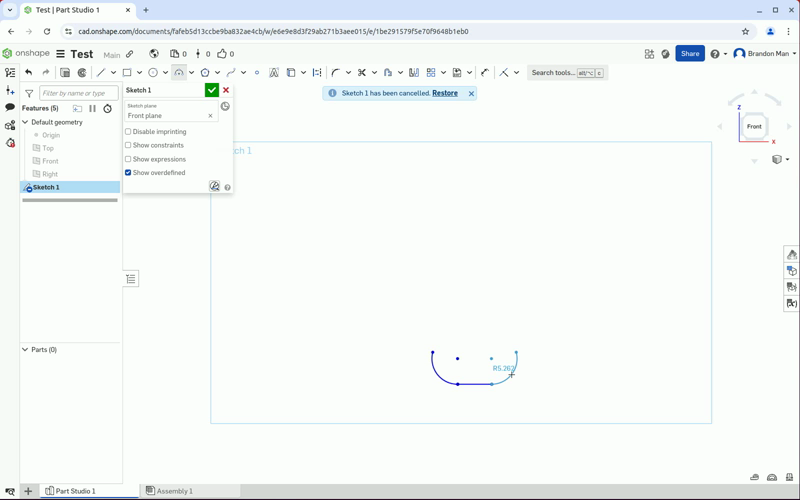
key_up(shift)
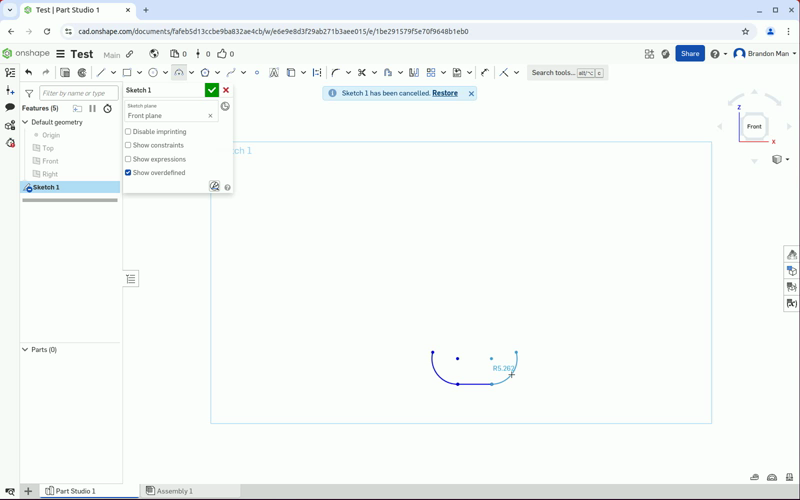
key(esc)
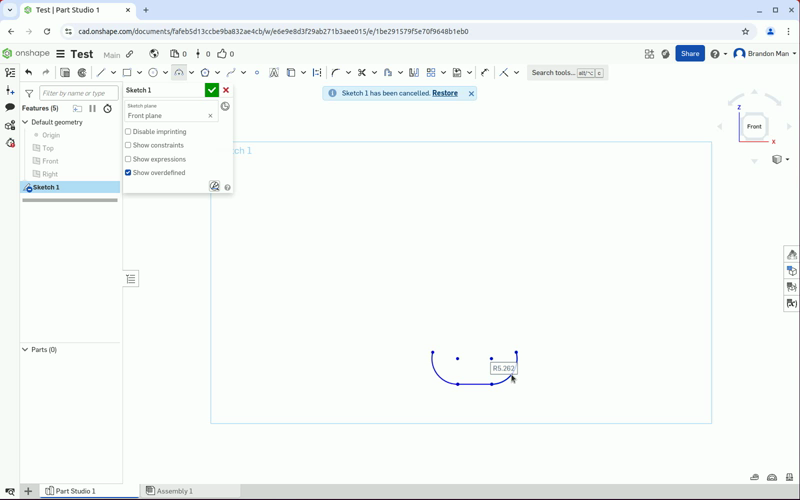
key(l)
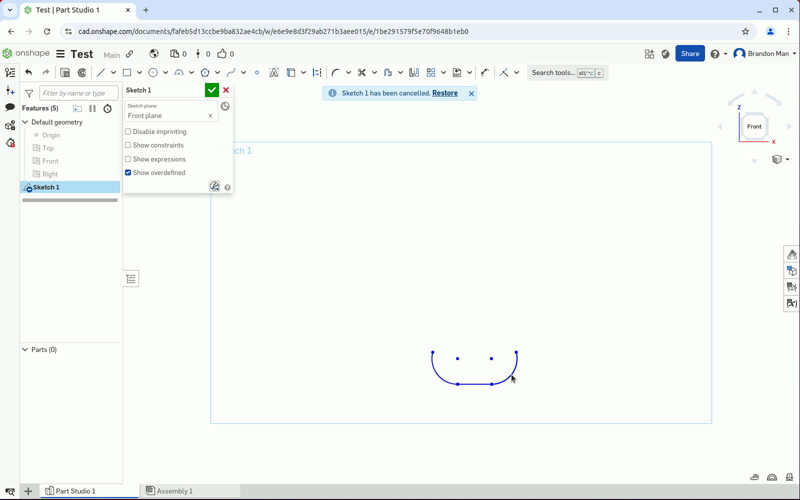
mouse_move(516, 352)
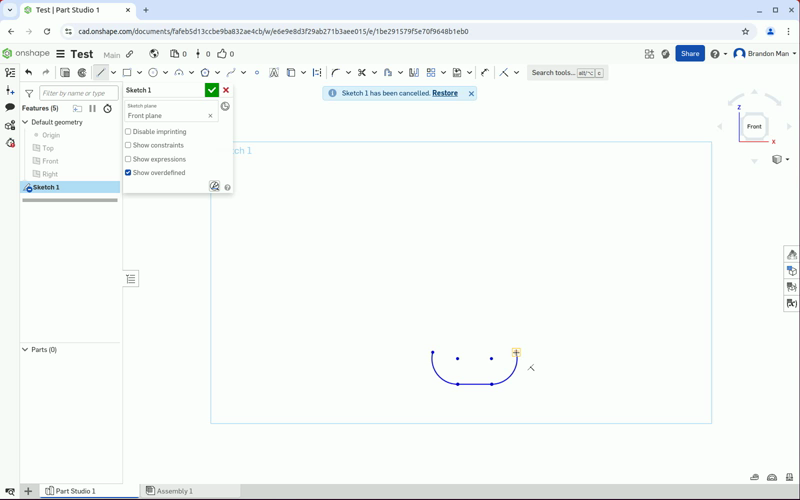
click(516, 352)
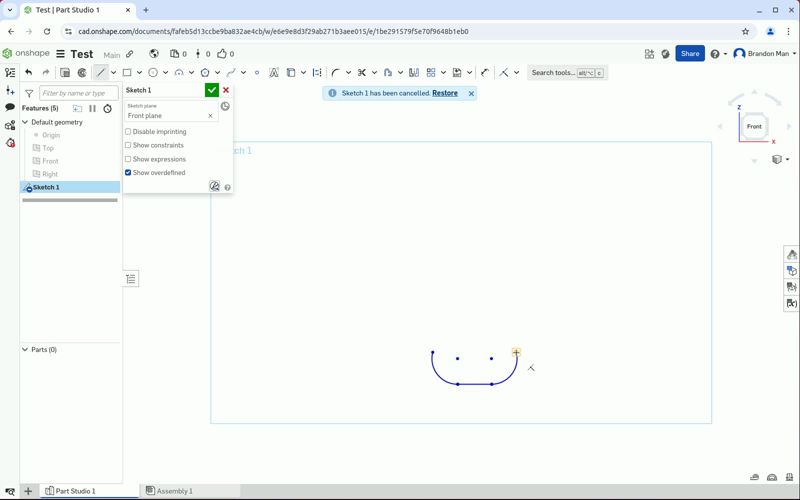
key_down(shift)
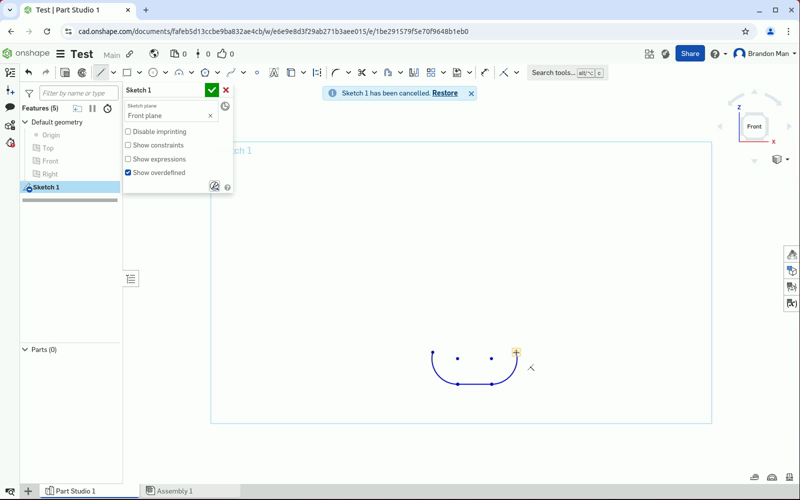
mouse_move(486, 224)
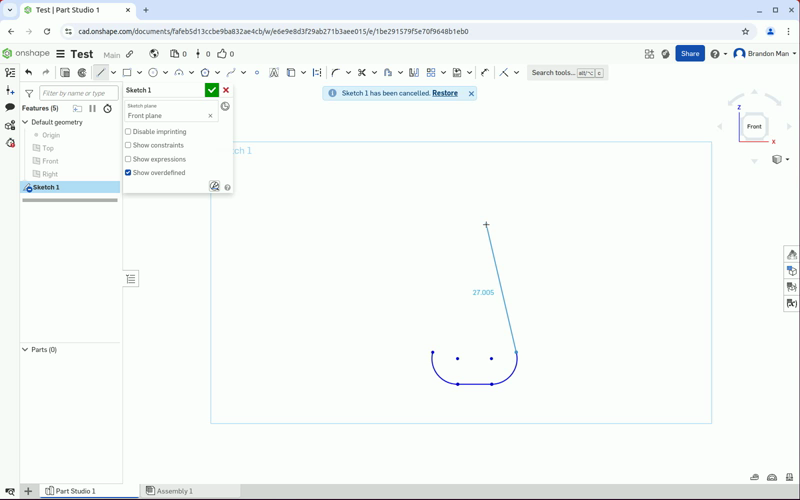
click(486, 224)
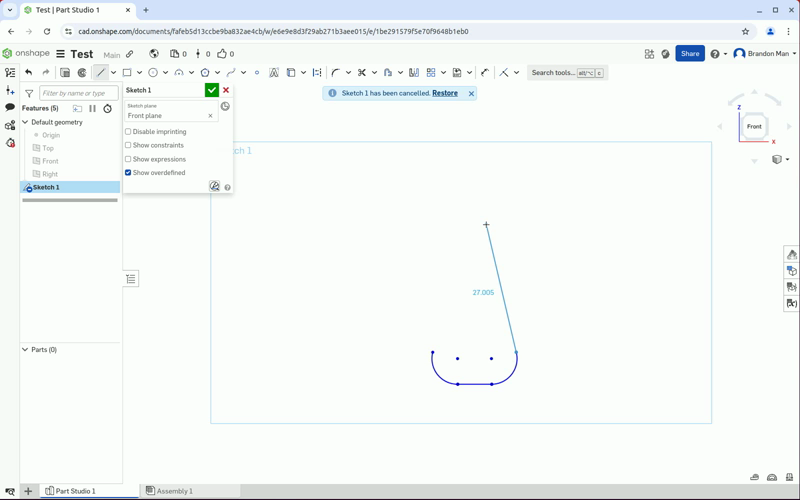
key_up(shift)
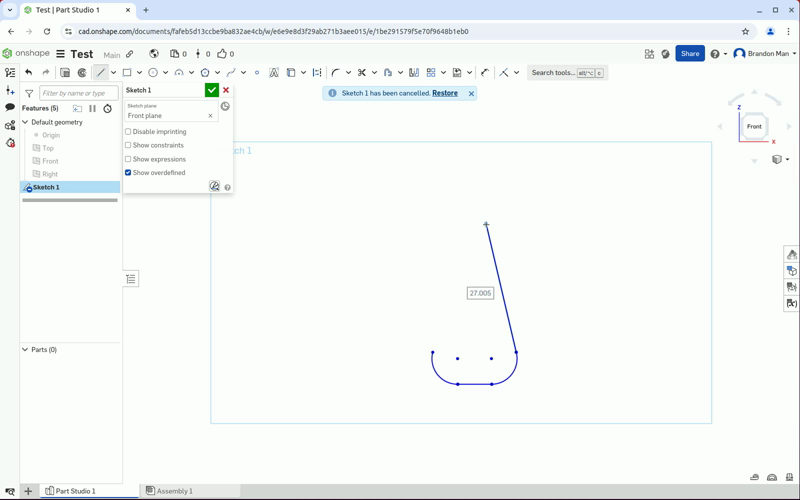
key_down(shift)
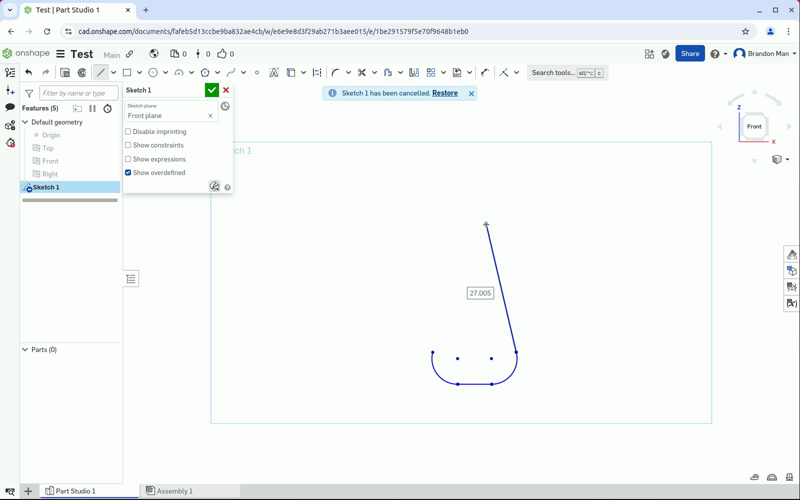
mouse_move(516, 170)
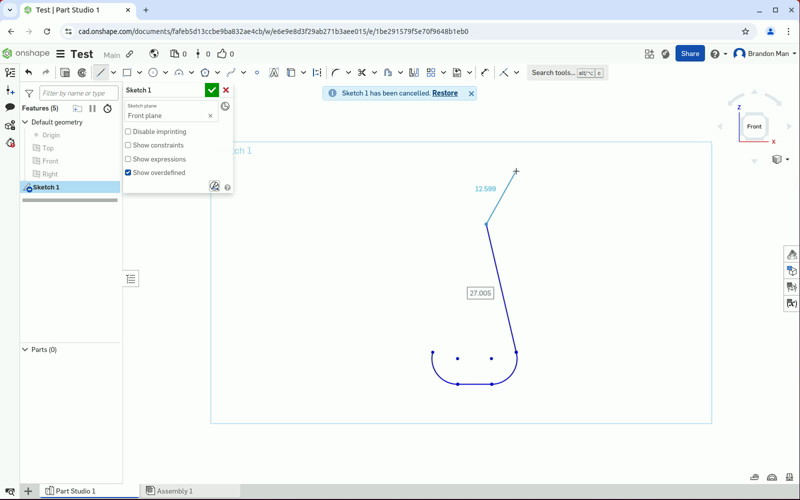
click(516, 170)
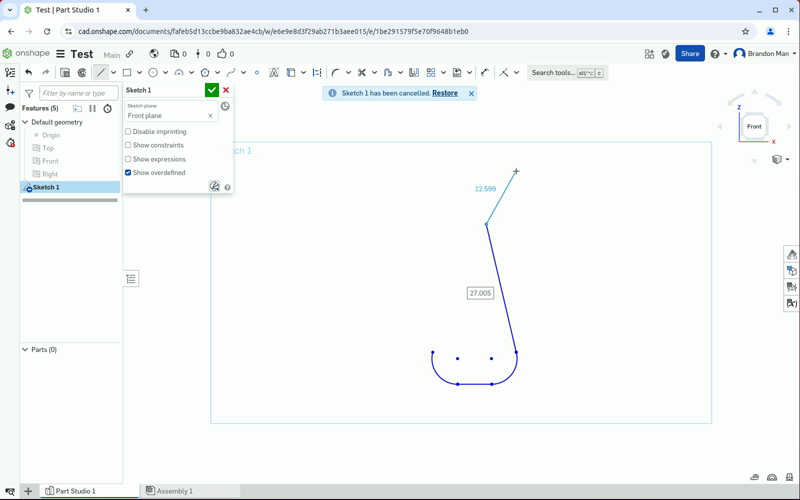
key_up(shift)
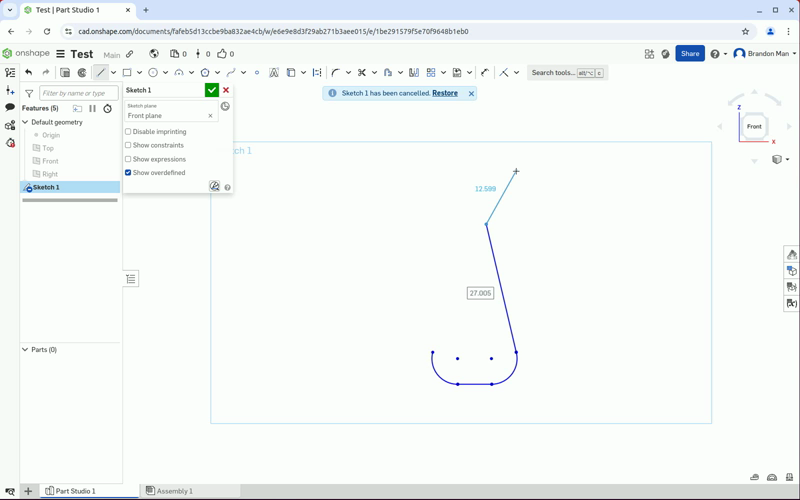
key_down(shift)
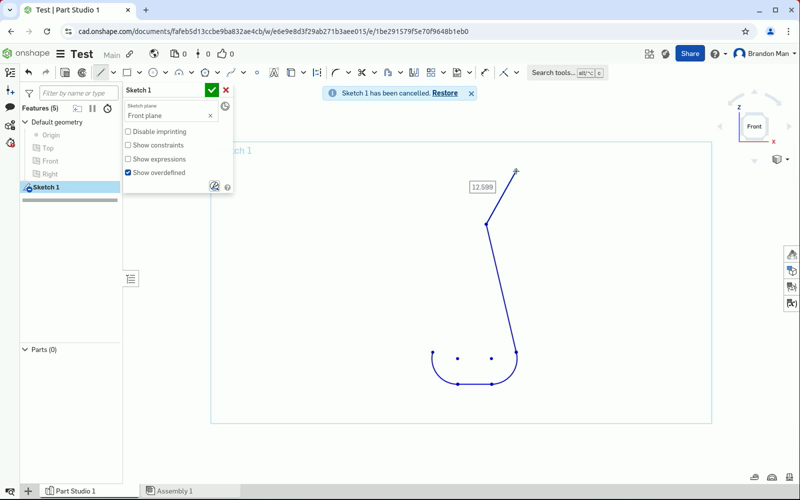
mouse_move(546, 170)
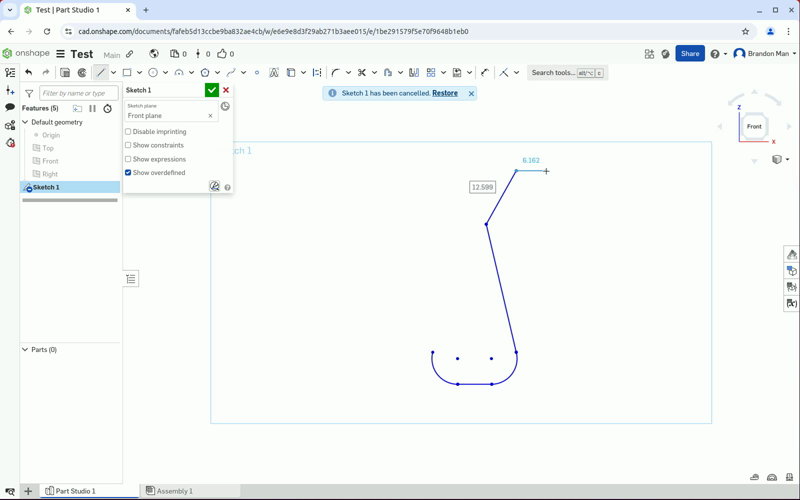
mouse_move(476, 186)
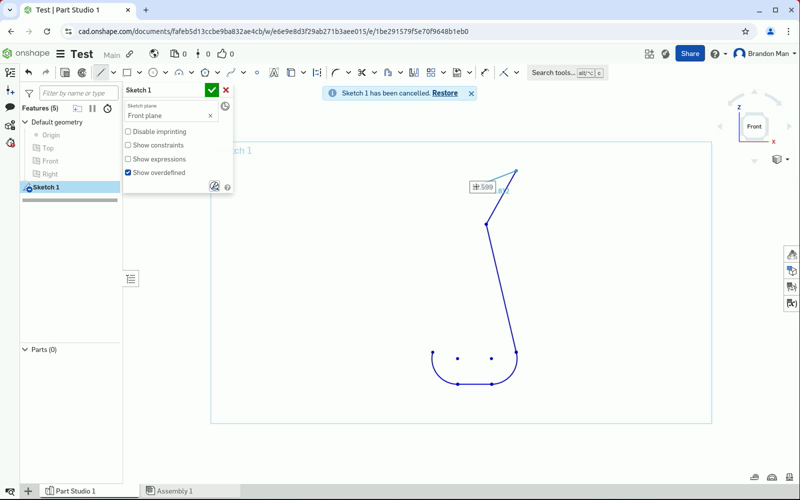
click(476, 186)
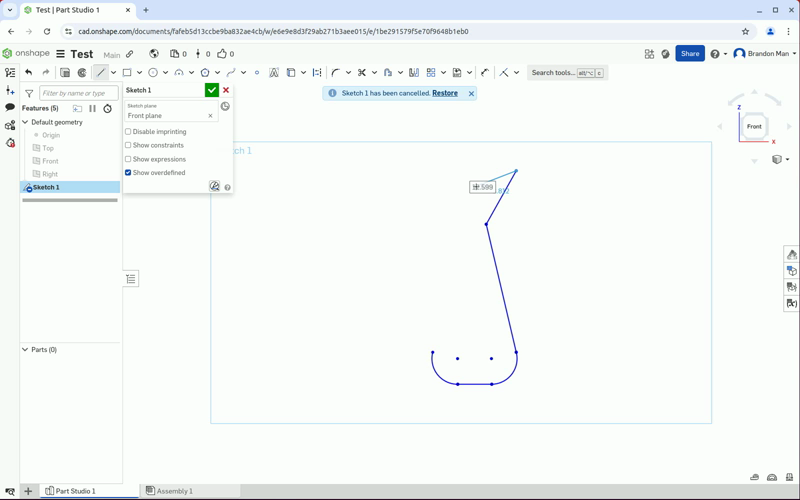
key_up(shift)
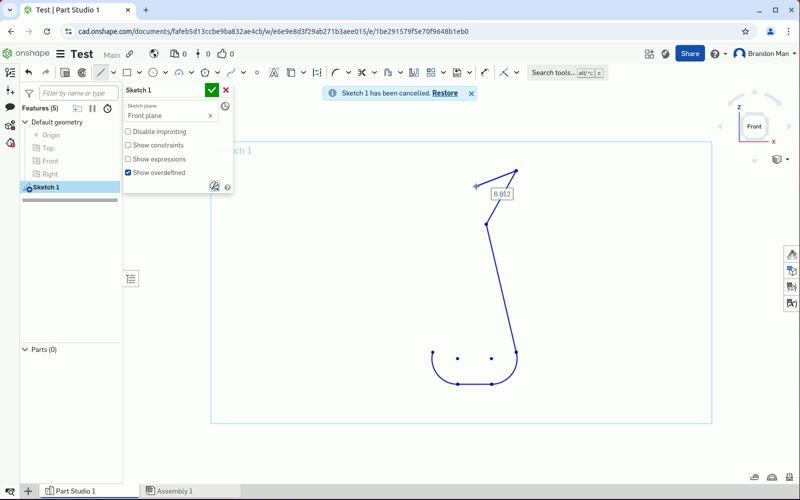
key_down(shift)
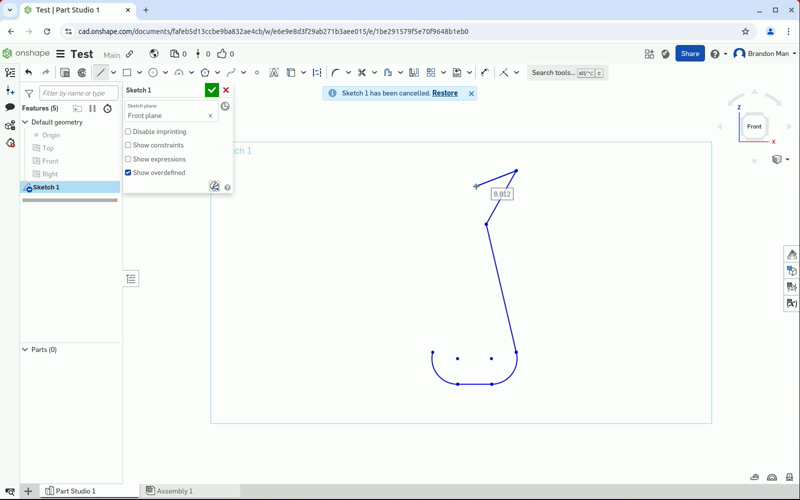
mouse_move(432, 352)
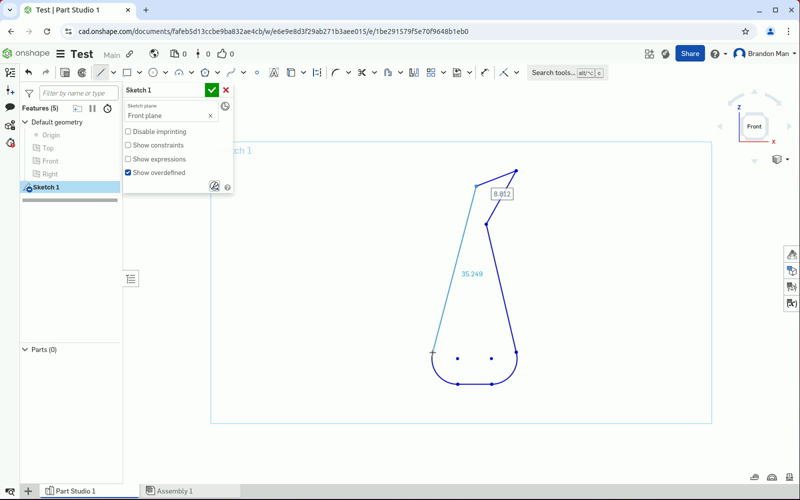
key_up(shift)
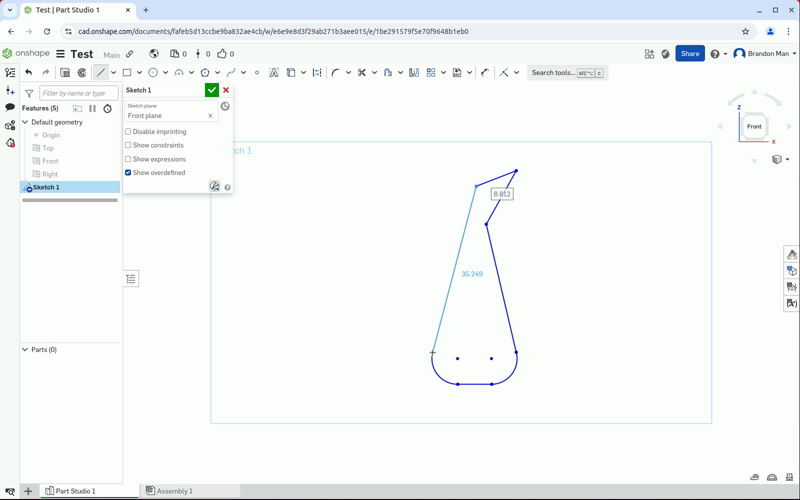
click(432, 352)
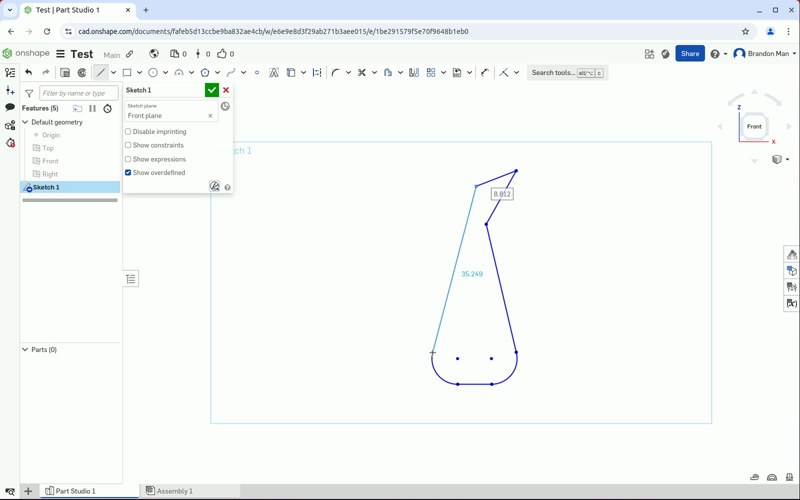
key(esc)
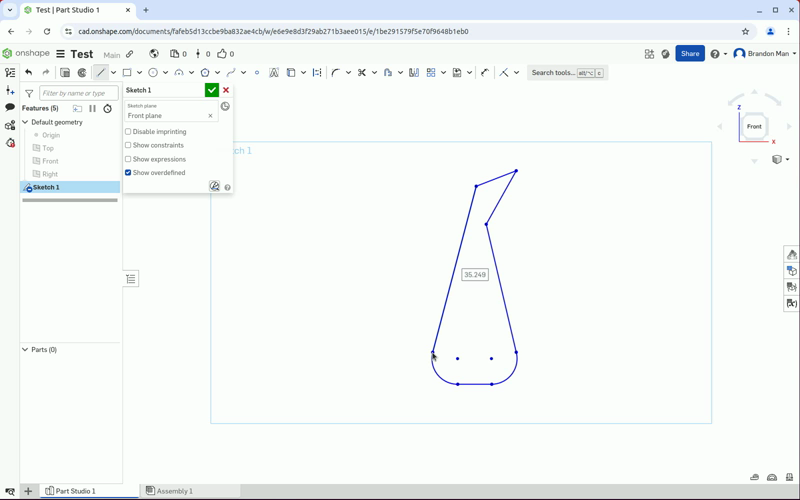
key(c)
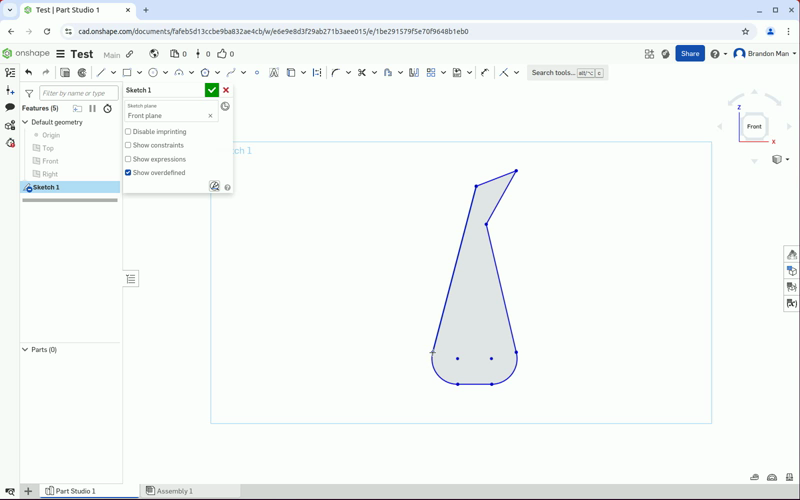
key_down(shift)
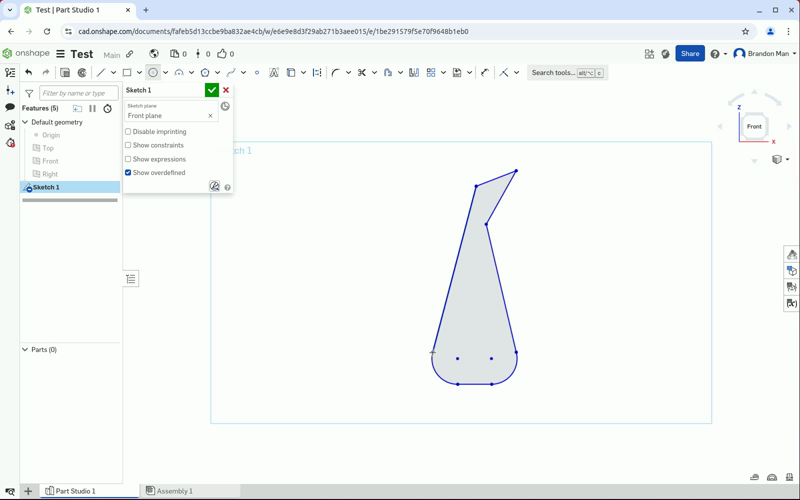
mouse_move(470, 355)
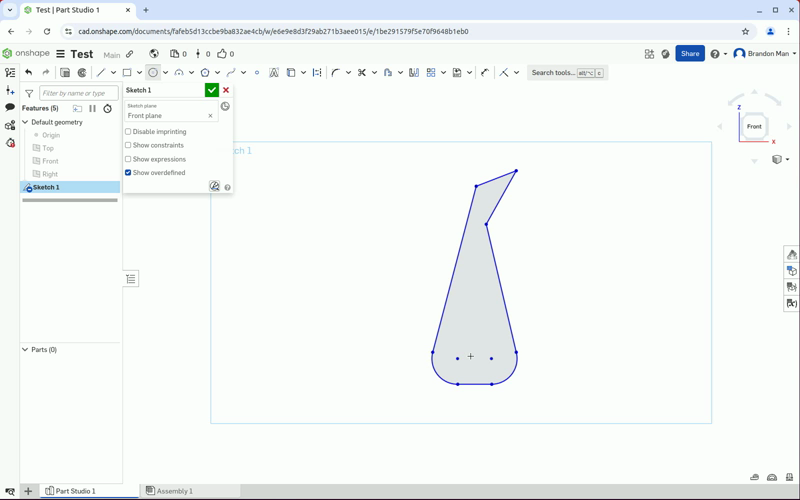
click(470, 355)
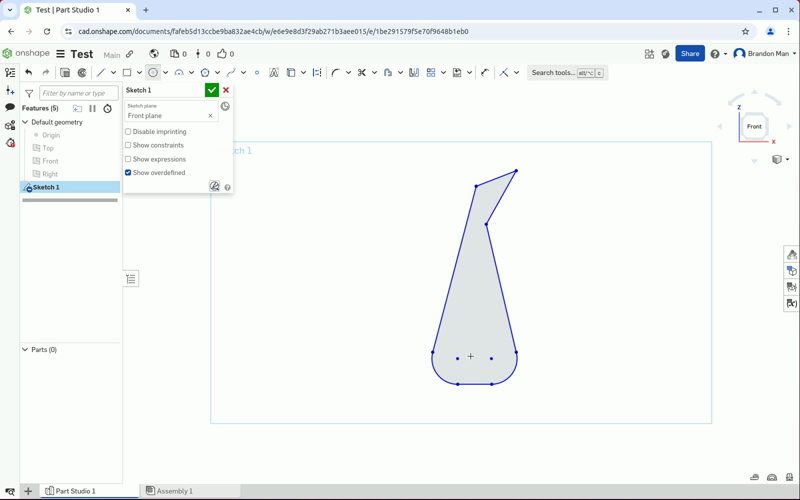
key_up(shift)
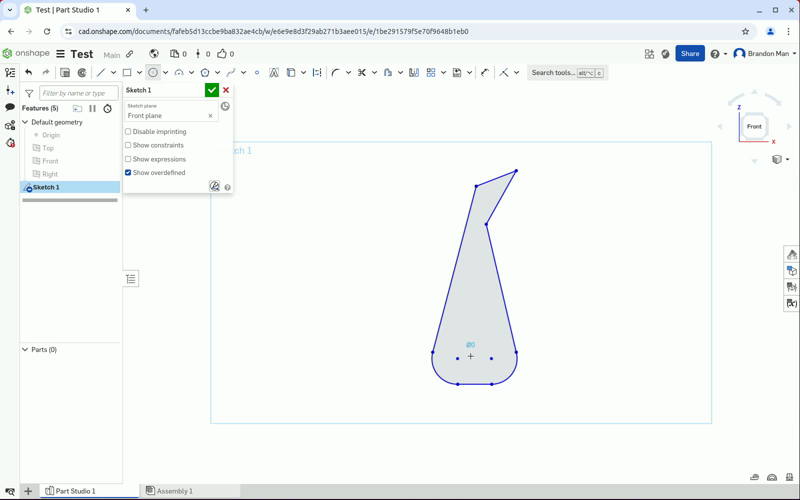
mouse_move(483, 355)
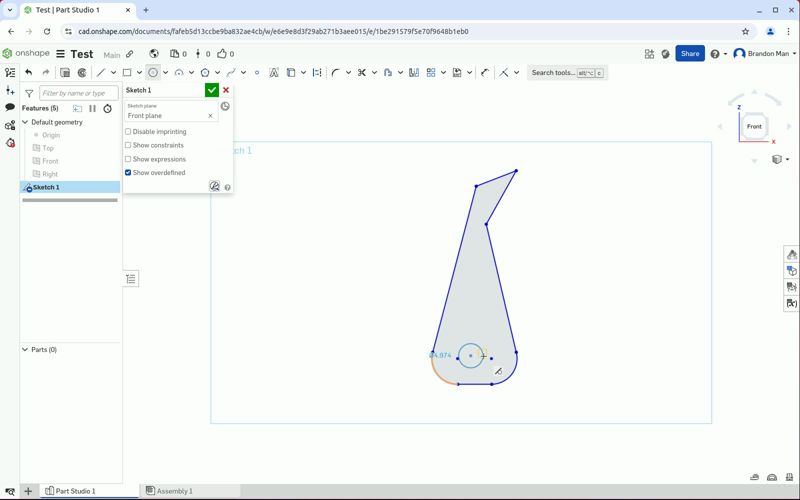
click(483, 355)
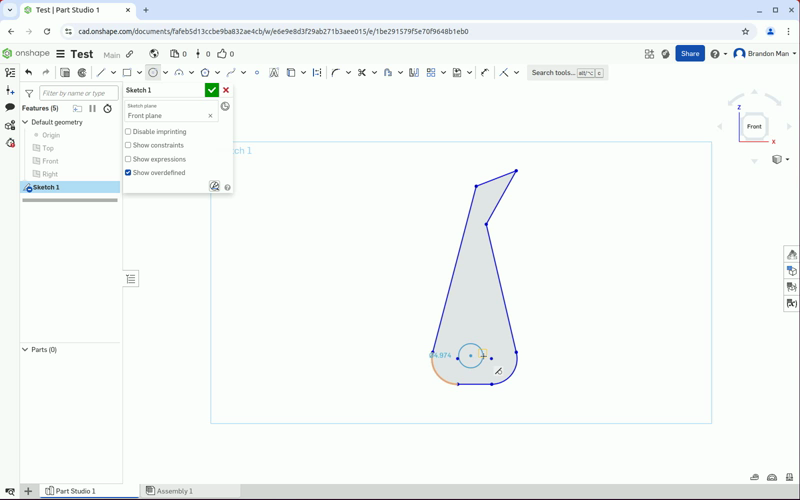
key(esc)
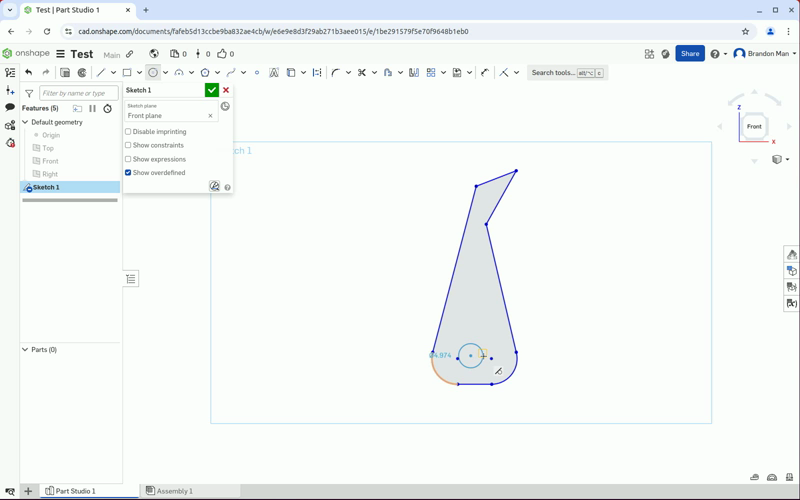
mouse_move(462, 291)
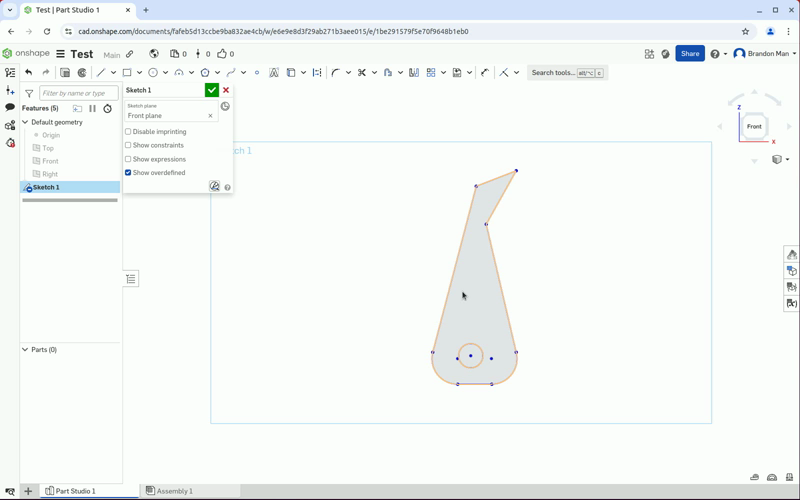
click(462, 291)
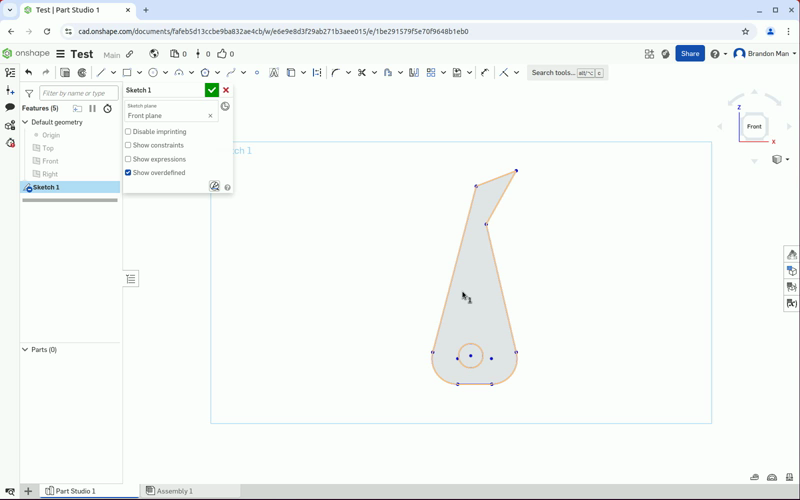
mouse_move(73, 352)
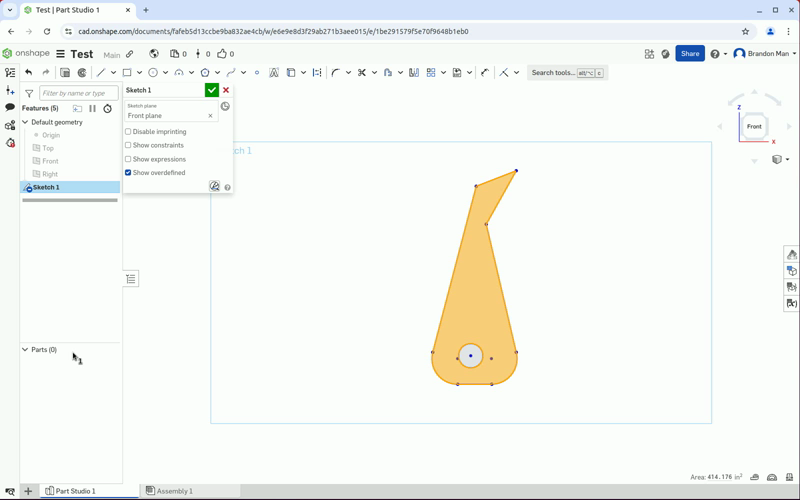
key(shift+y)
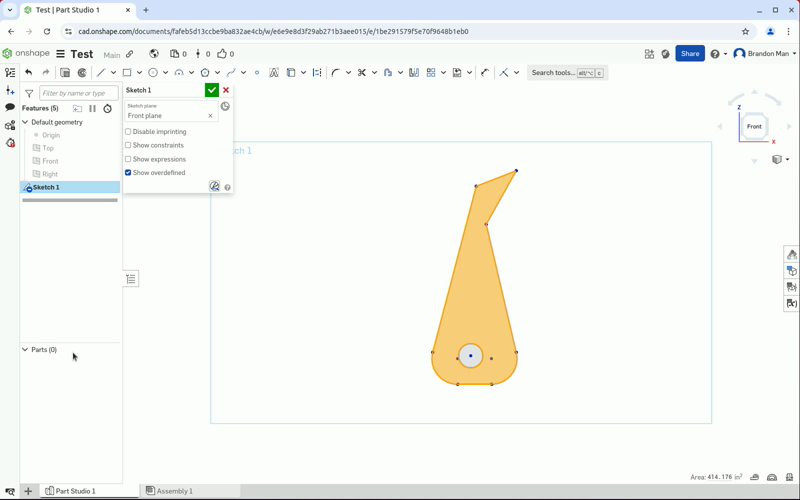
key(shift+e)
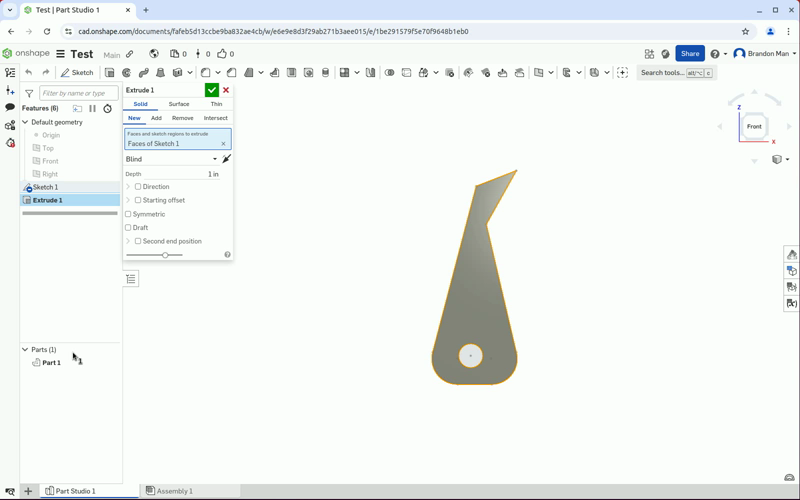
mouse_move(143, 106)
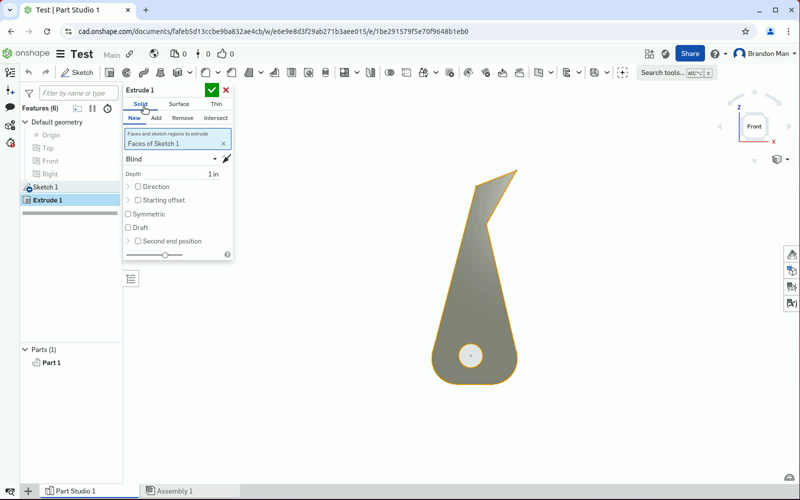
click(143, 106)
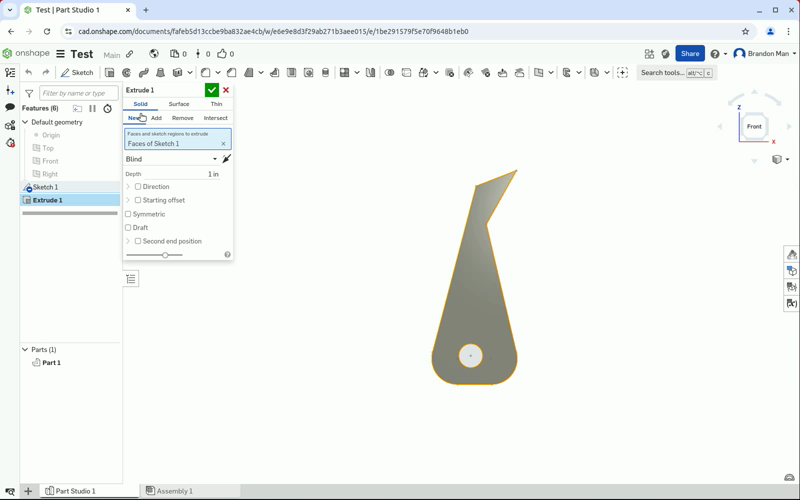
mouse_move(137, 120)
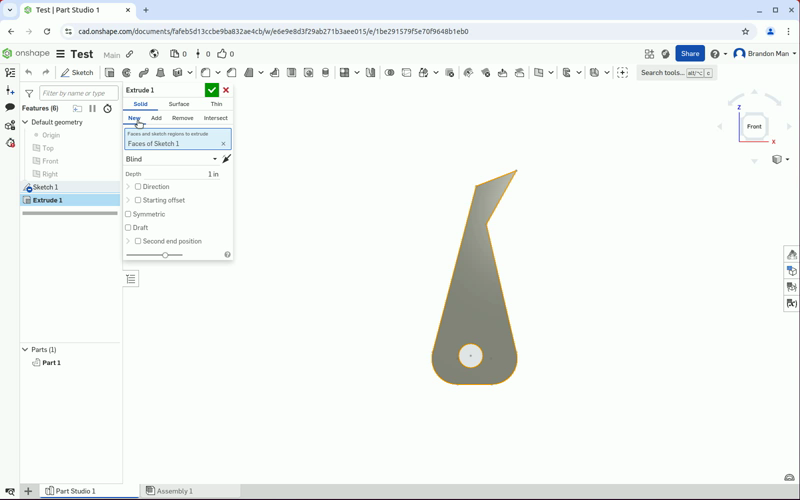
click(137, 120)
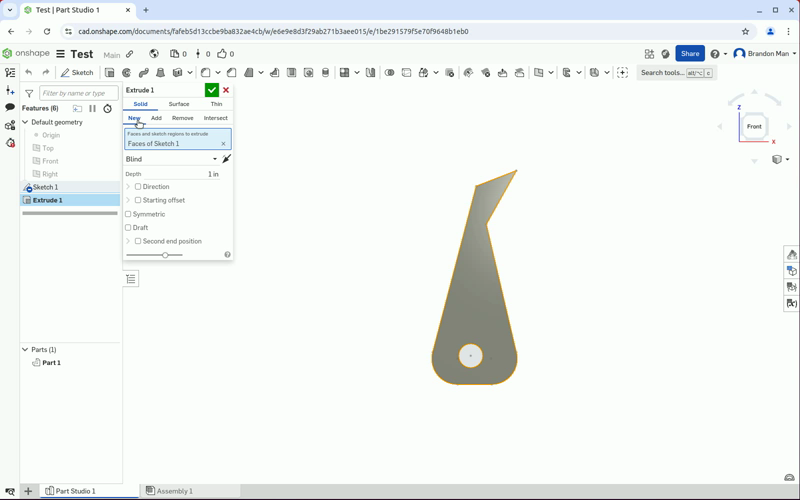
key(tab, 4)
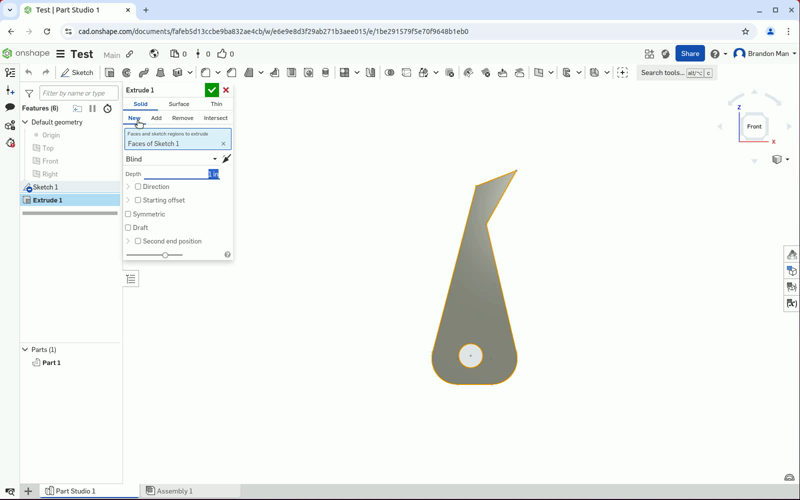
text(8.666)
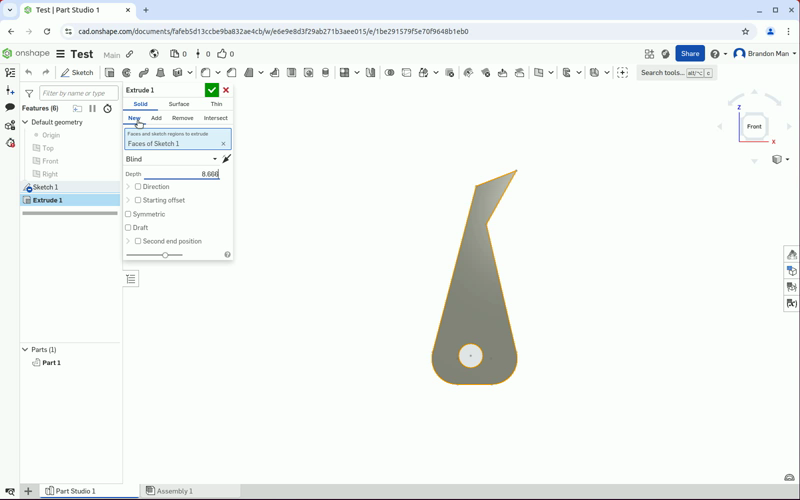
key(enter)
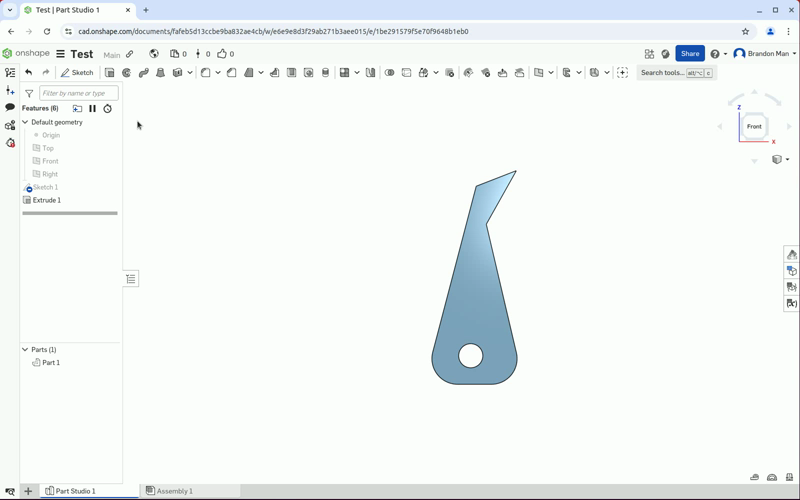
key(shift+h)
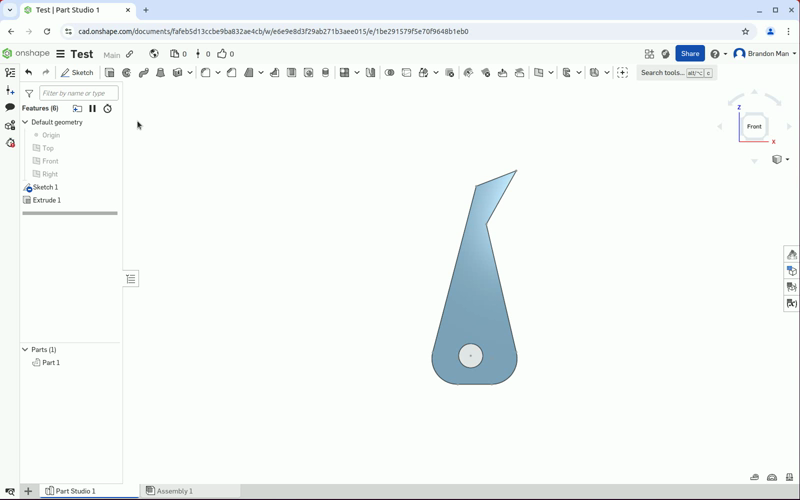
key(shift+h)
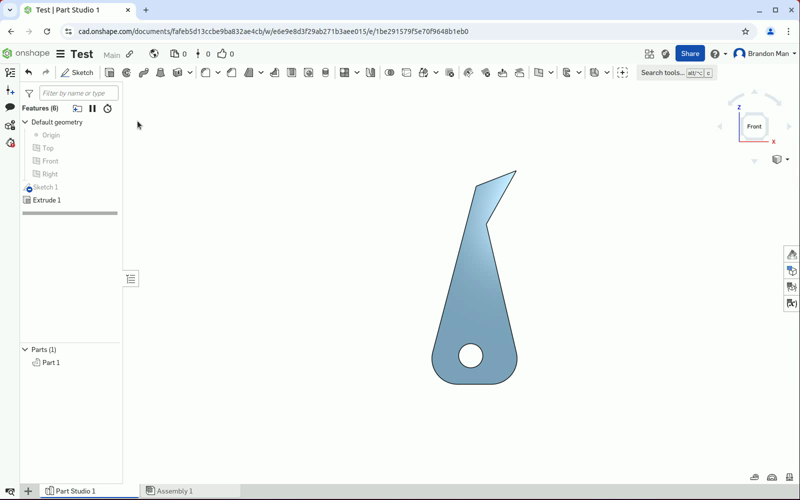
mouse_move(73, 189)
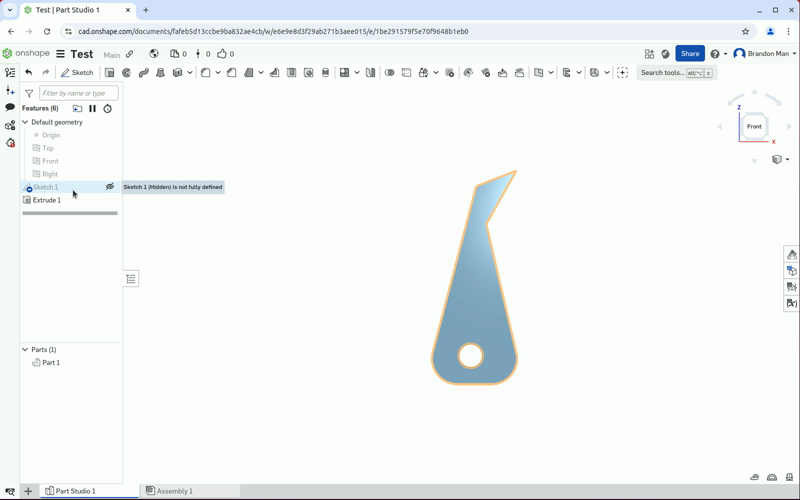
click(73, 189)
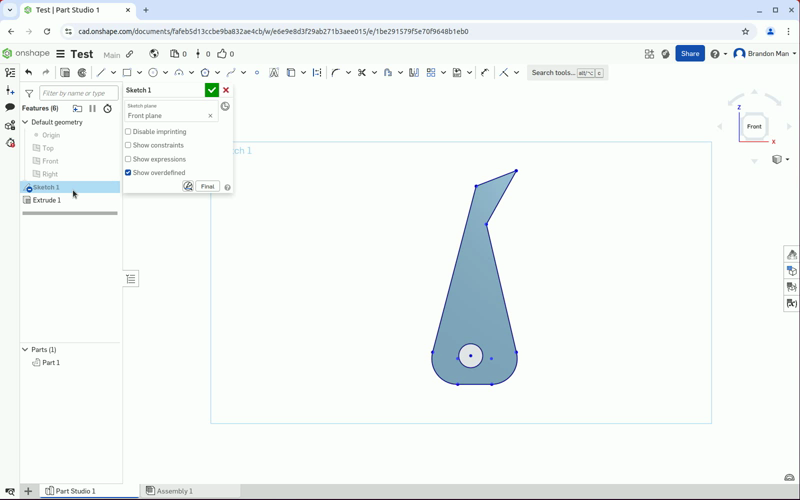
mouse_move(229, 92)
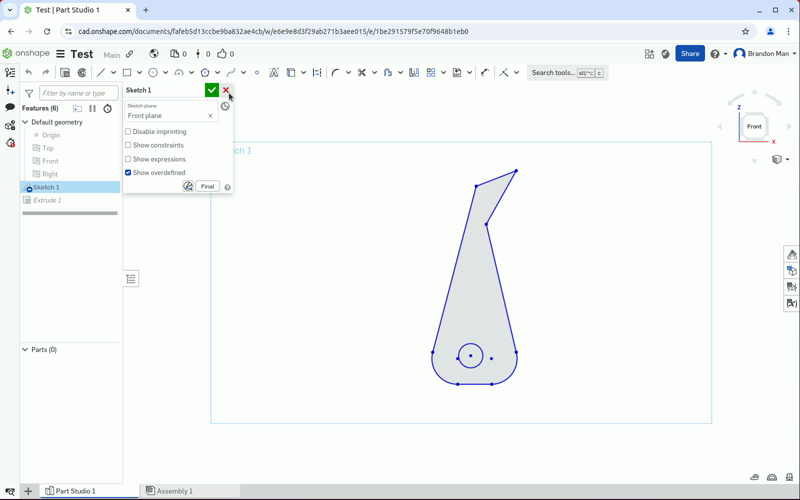
click(229, 92)
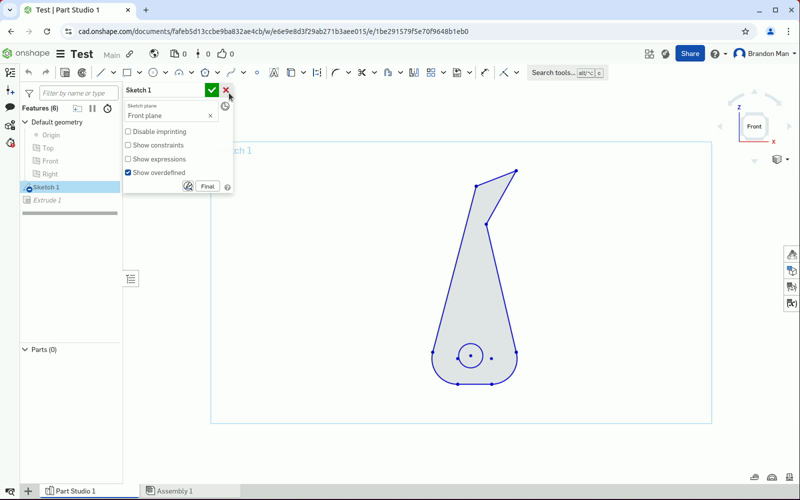
key(shift+s)
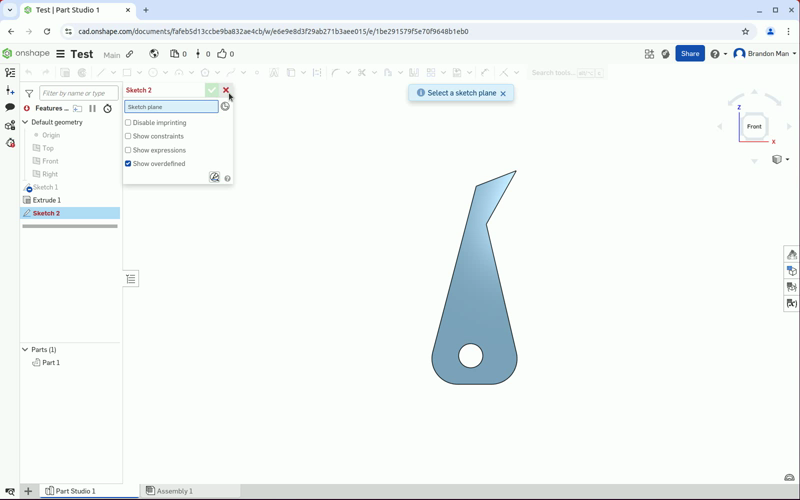
mouse_move(73, 163)
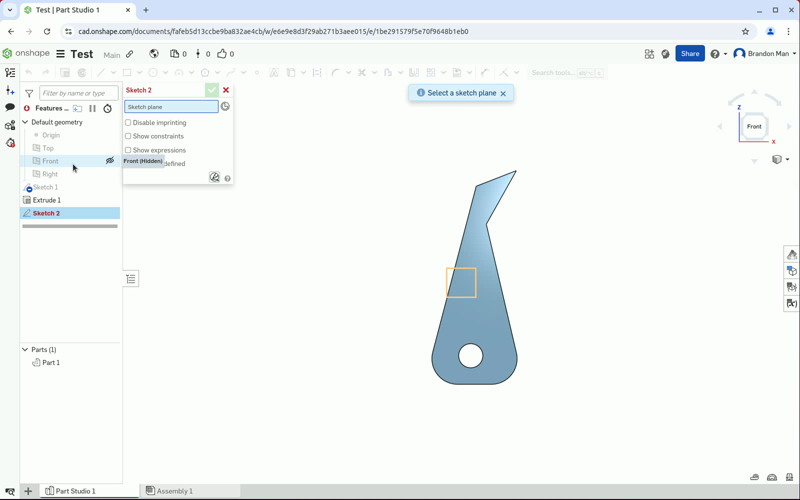
click(73, 163)
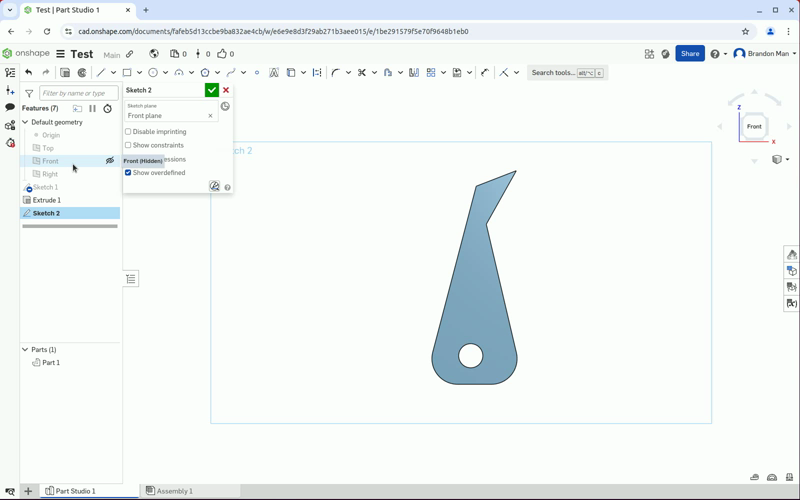
mouse_move(73, 352)
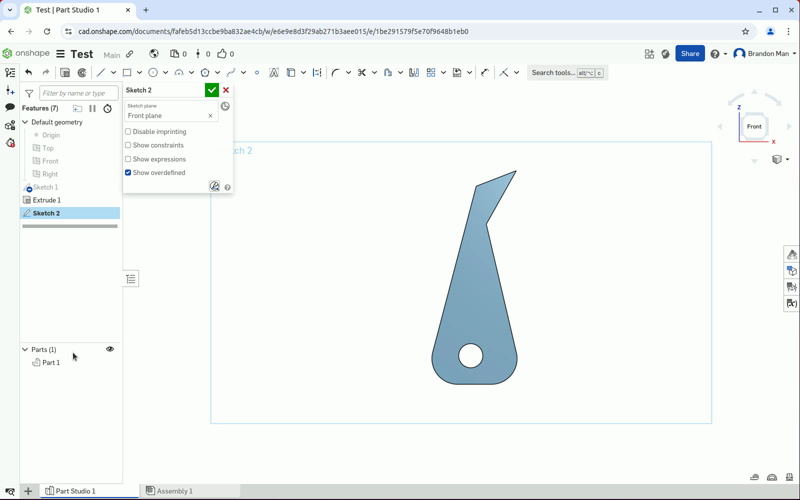
key(y)
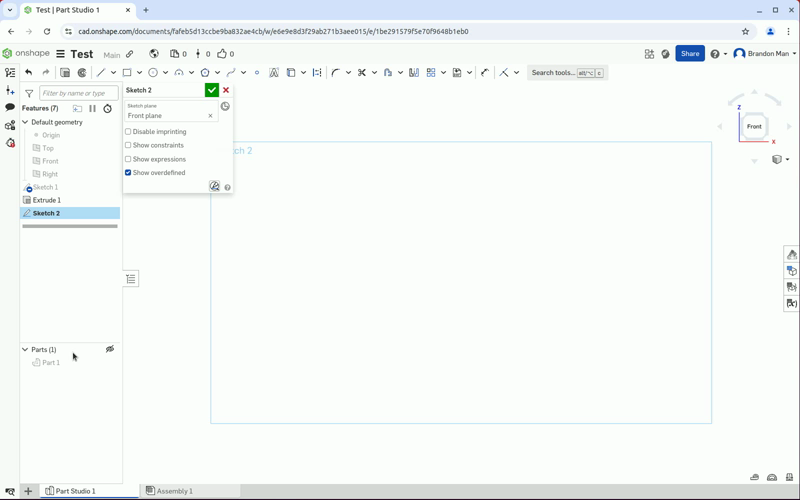
key(c)
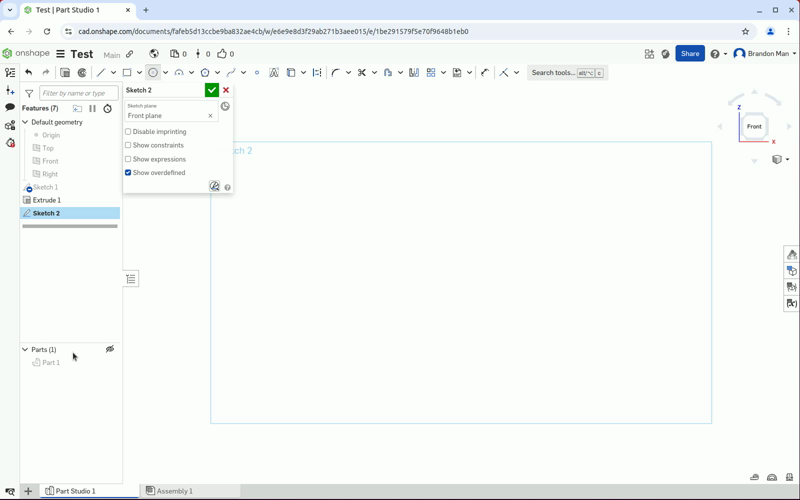
key_down(shift)
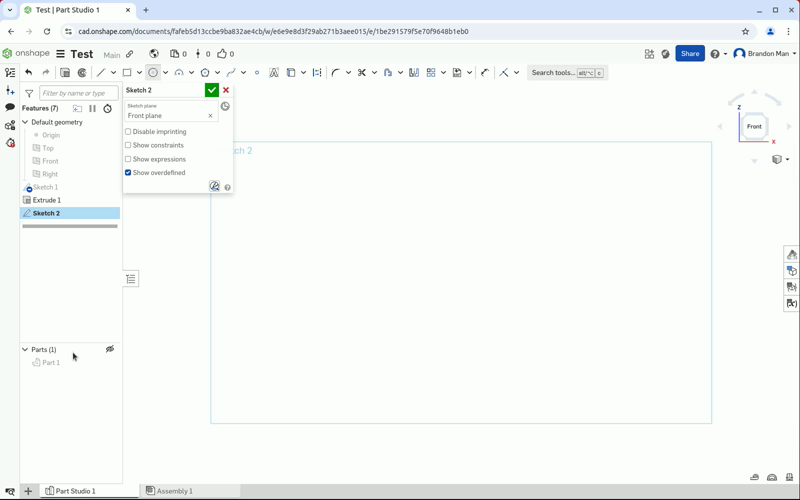
mouse_move(471, 355)
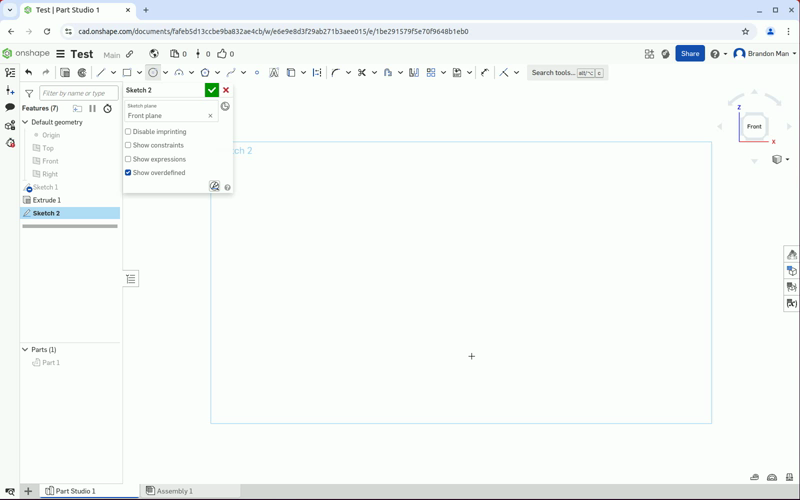
click(471, 355)
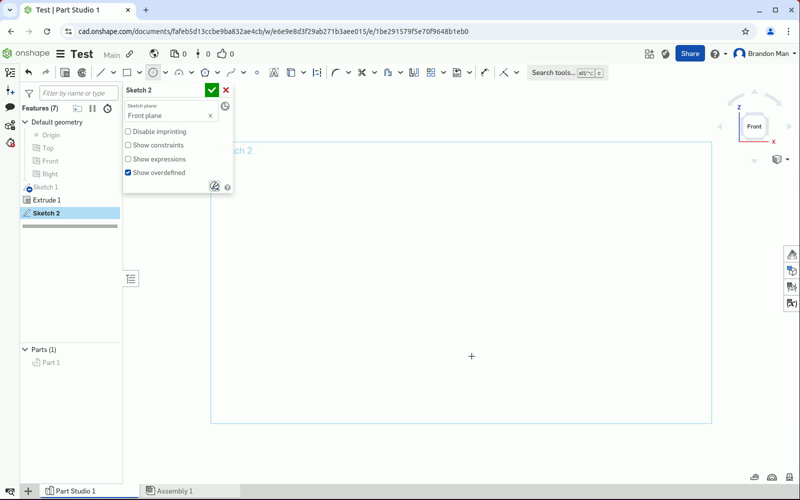
key_up(shift)
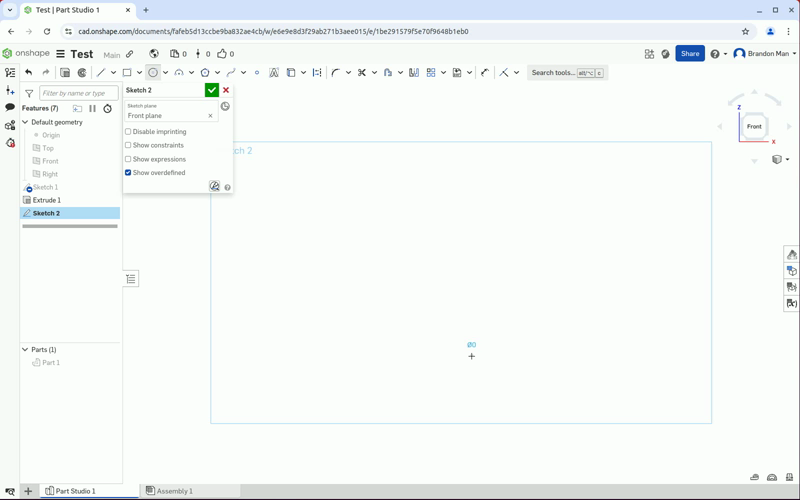
mouse_move(486, 355)
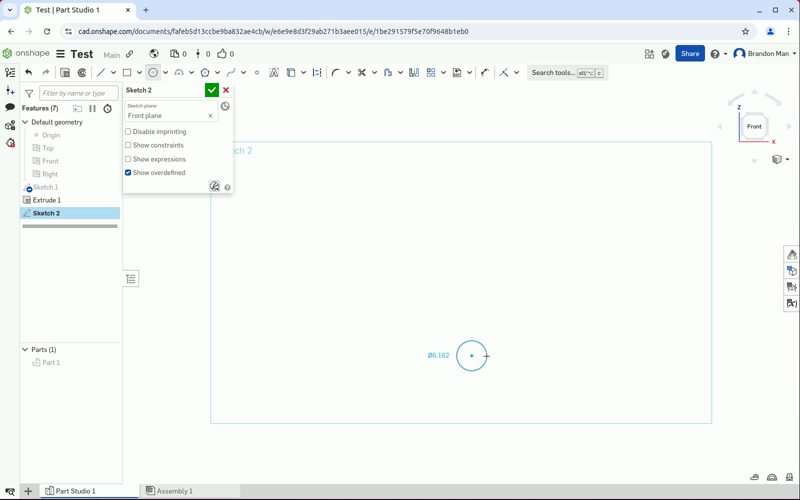
click(486, 355)
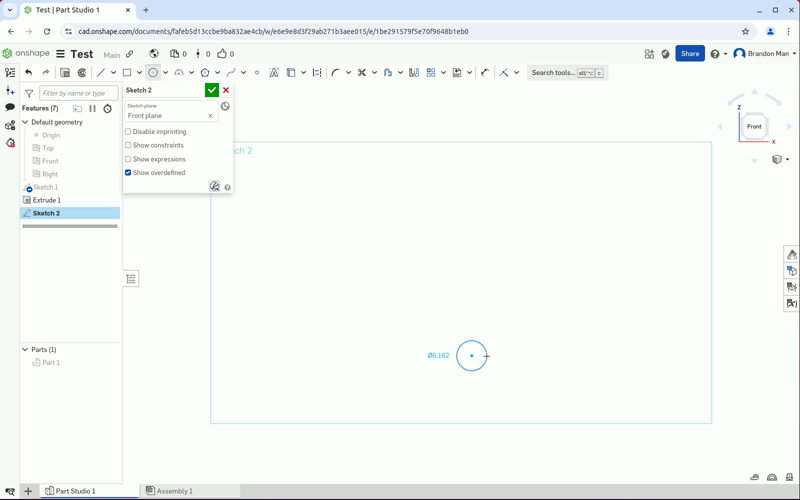
key(esc)
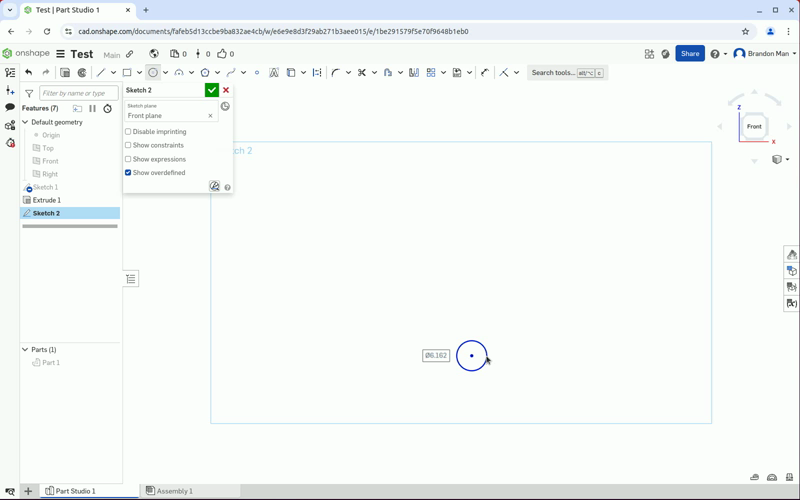
mouse_move(477, 345)
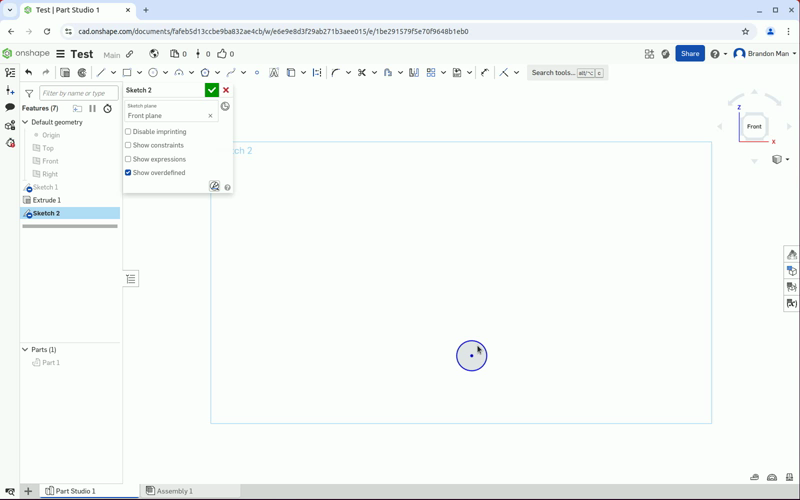
scroll(6)
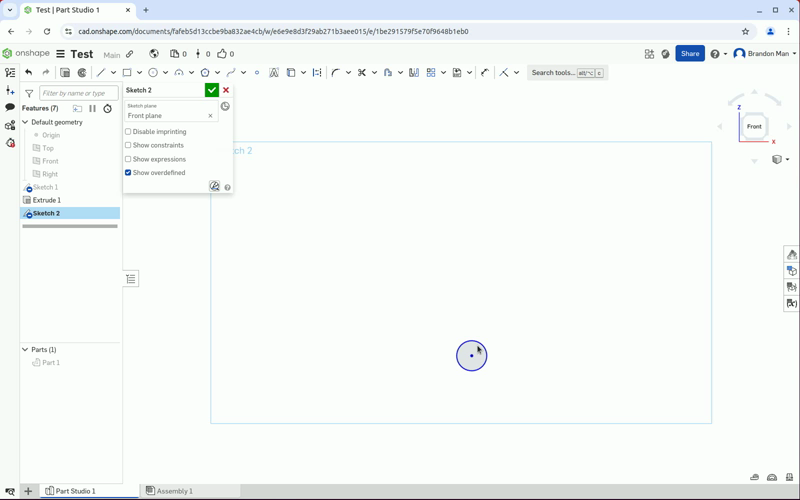
scroll(6)
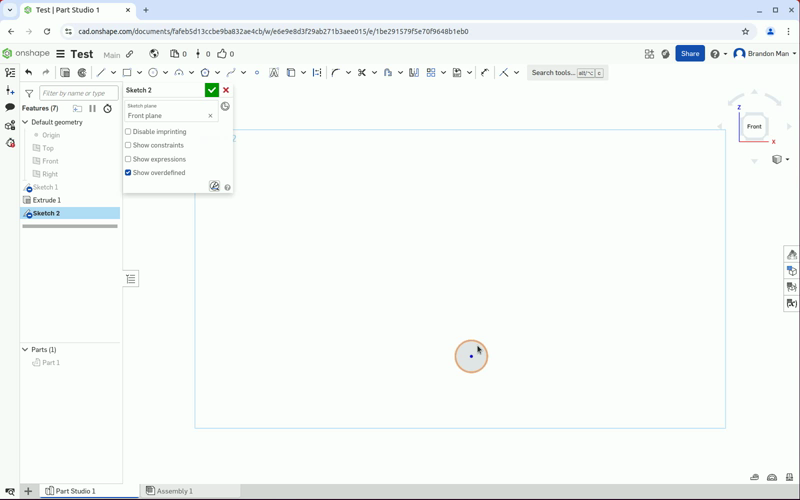
scroll(6)
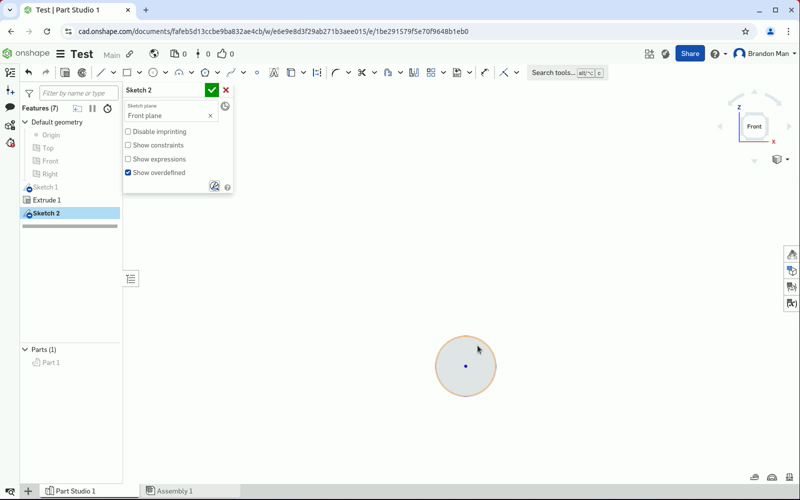
scroll(6)
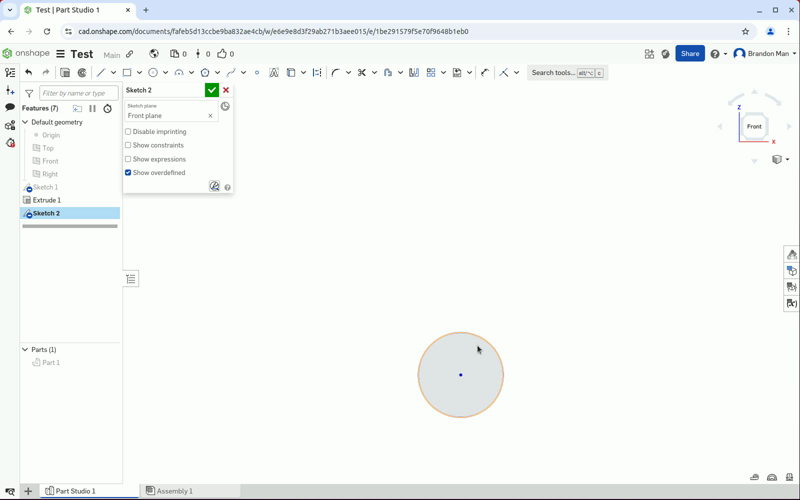
scroll(6)
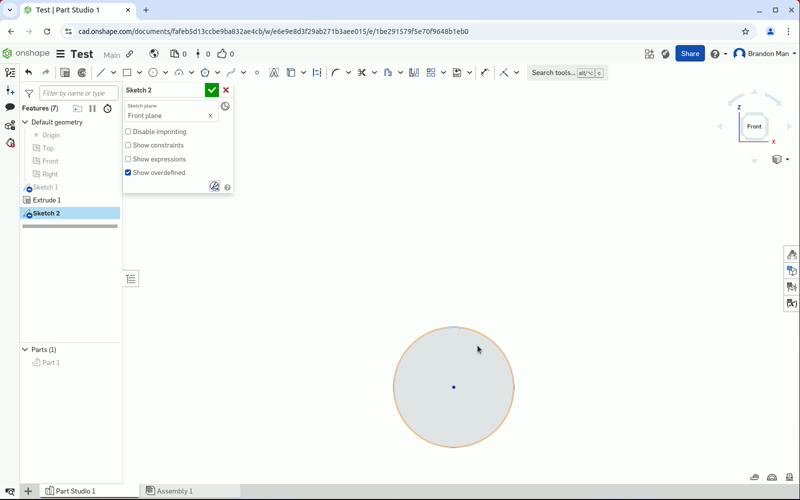
scroll(6)
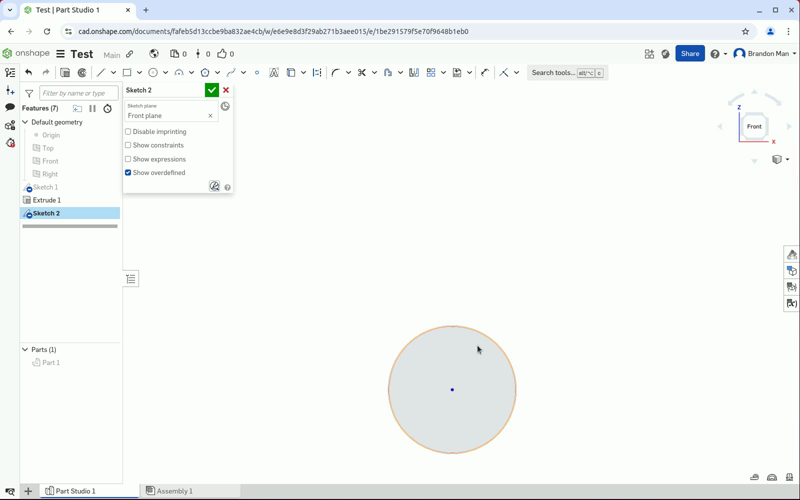
scroll(6)
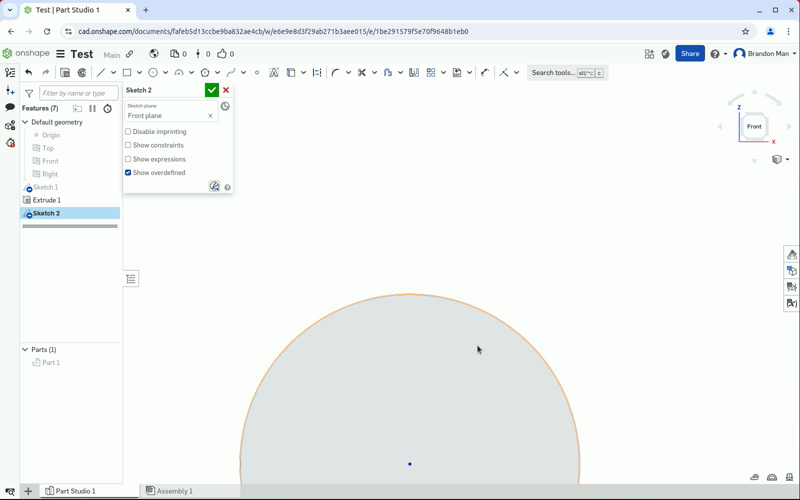
click(477, 345)
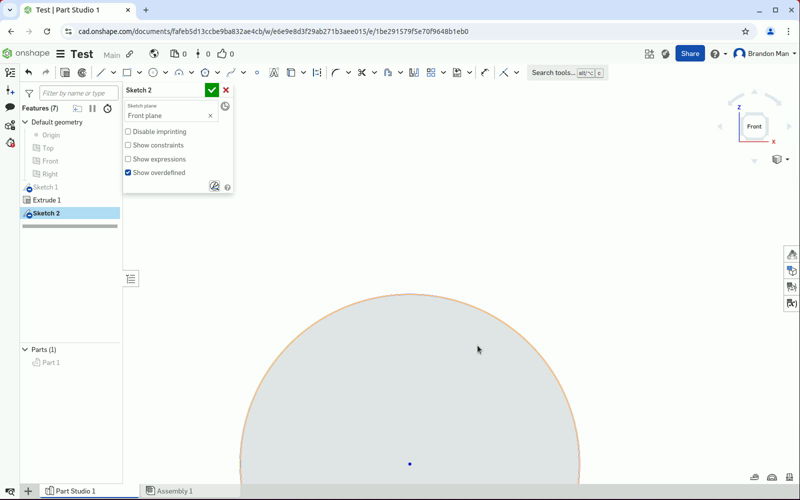
scroll(-6)
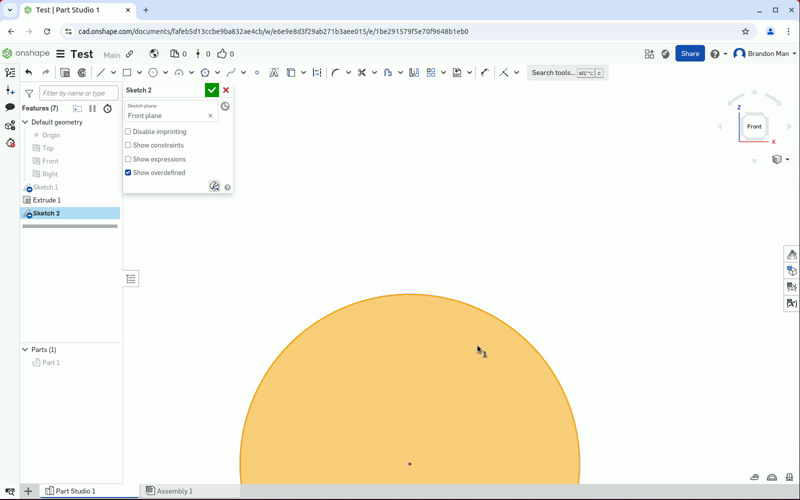
scroll(-6)
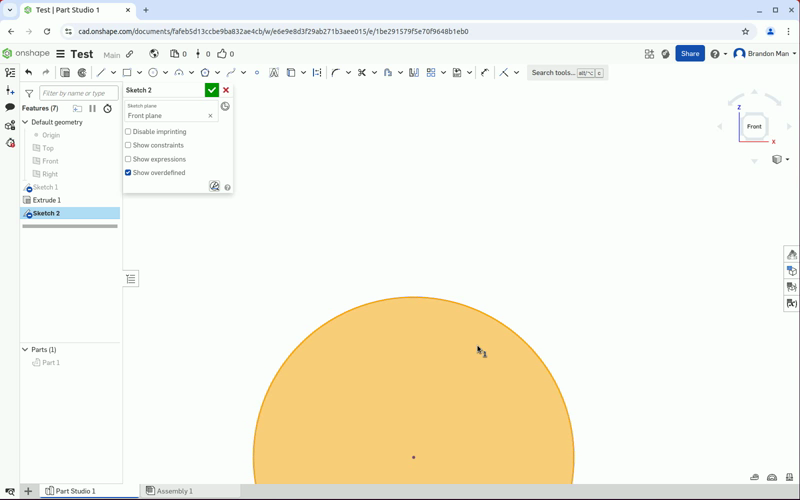
scroll(-6)
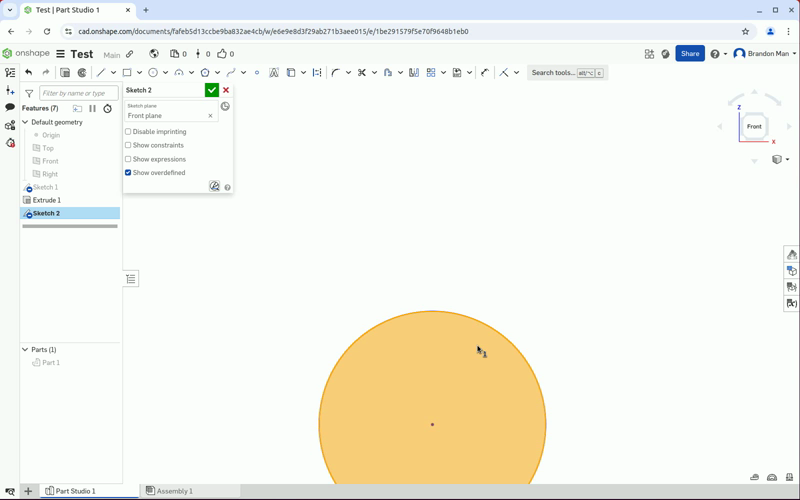
scroll(-6)
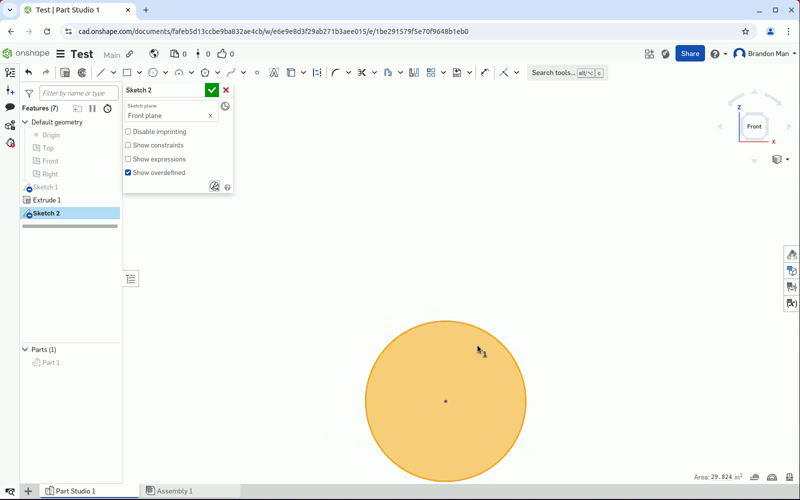
scroll(-6)
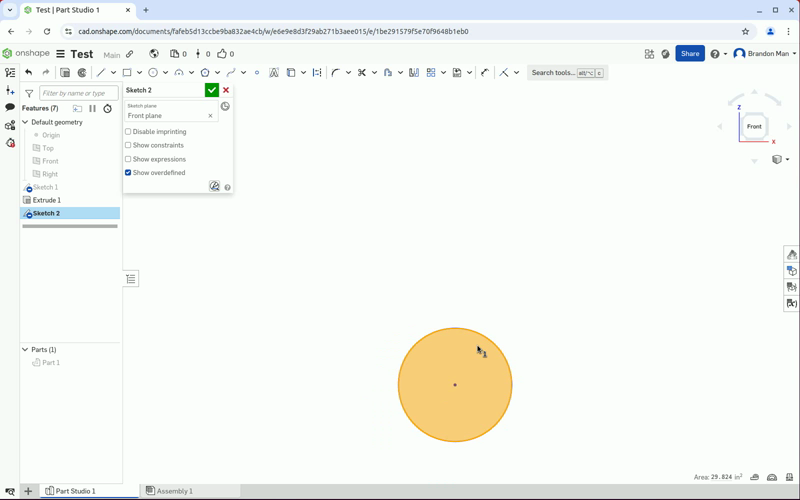
scroll(-6)
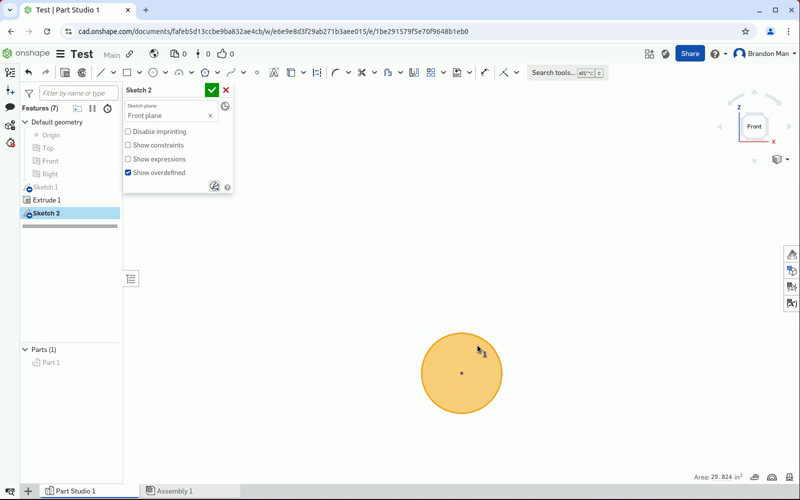
scroll(-6)
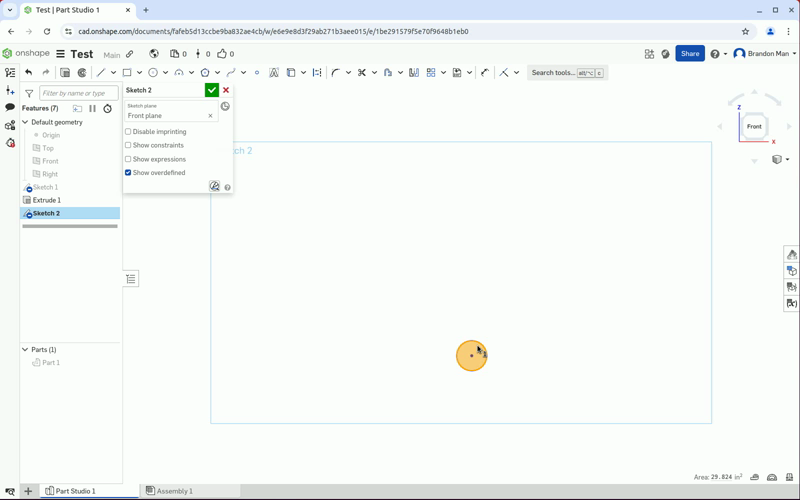
mouse_move(73, 352)
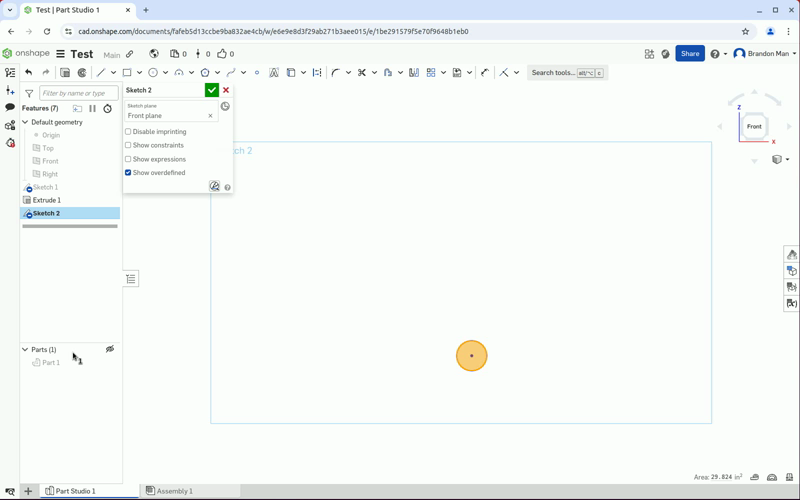
key(shift+y)
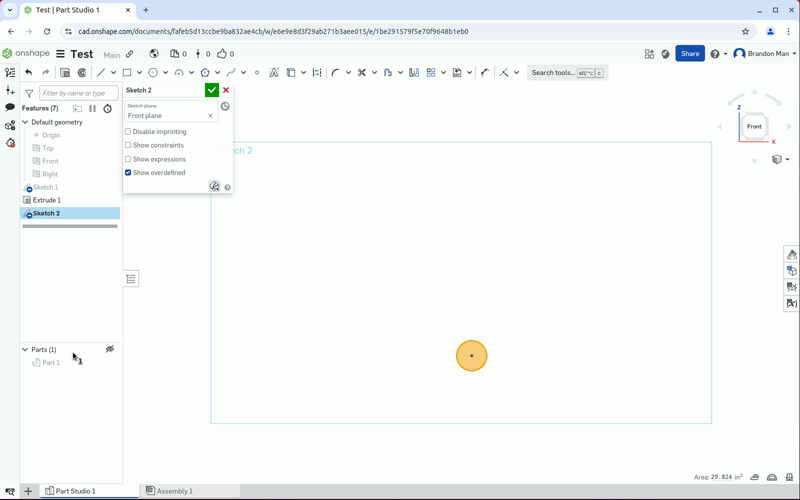
key(shift+e)
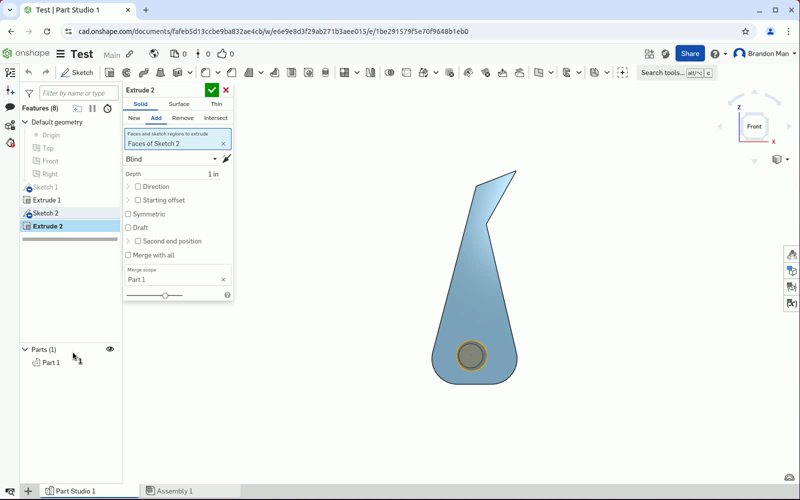
mouse_move(143, 106)
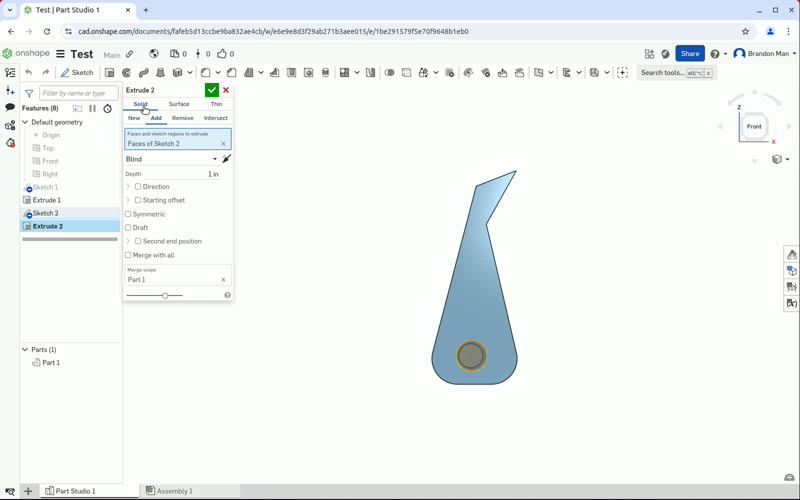
click(143, 106)
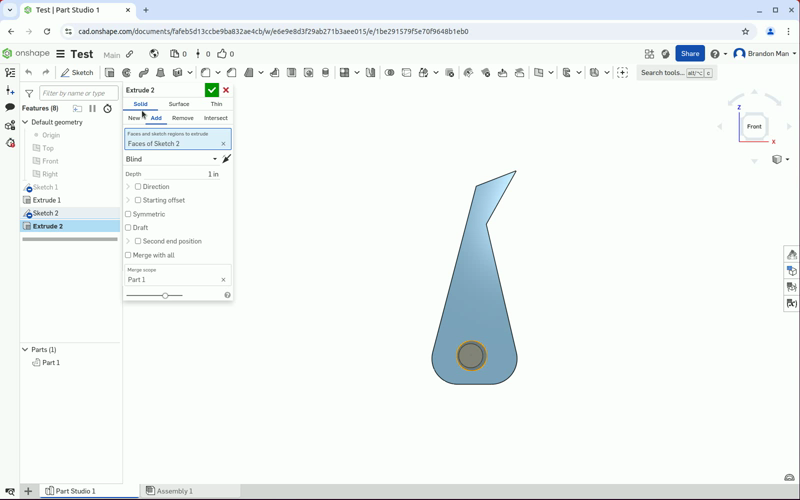
mouse_move(137, 120)
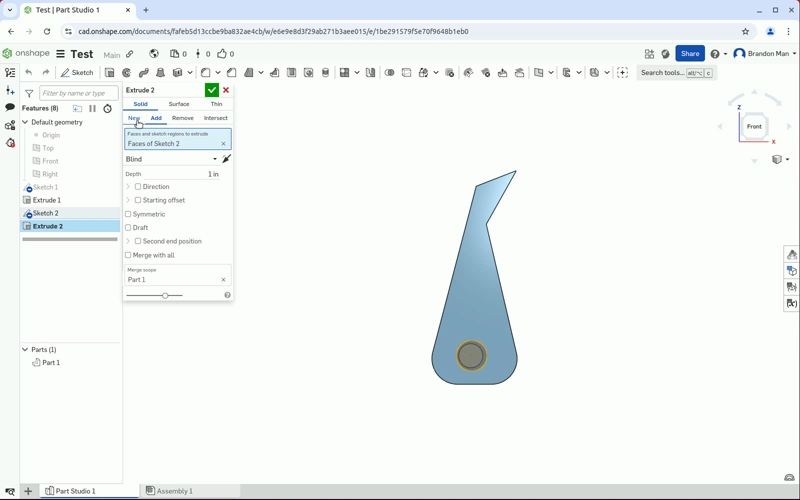
click(137, 120)
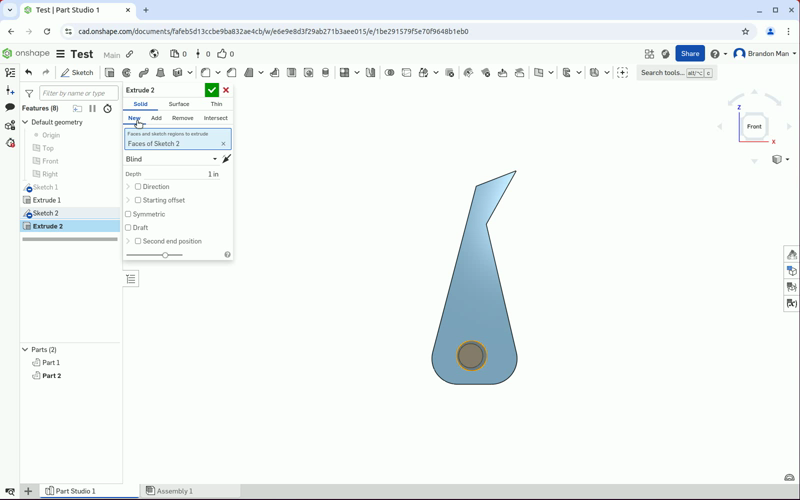
key(tab, 4)
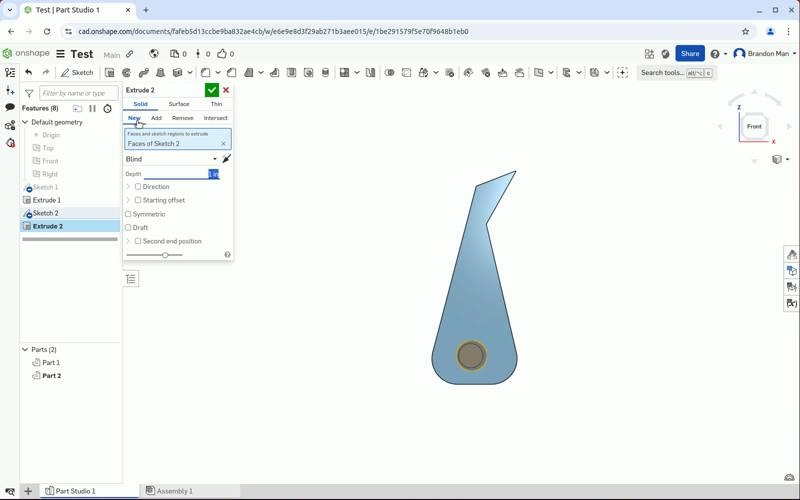
text(20.46)
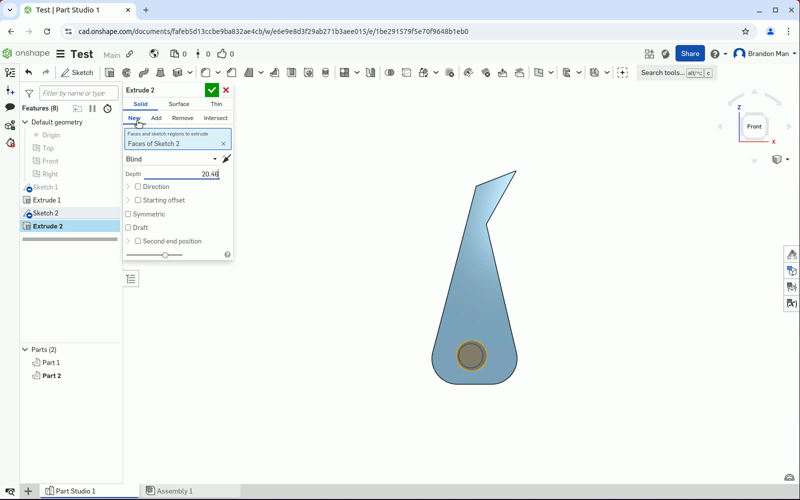
key(enter)
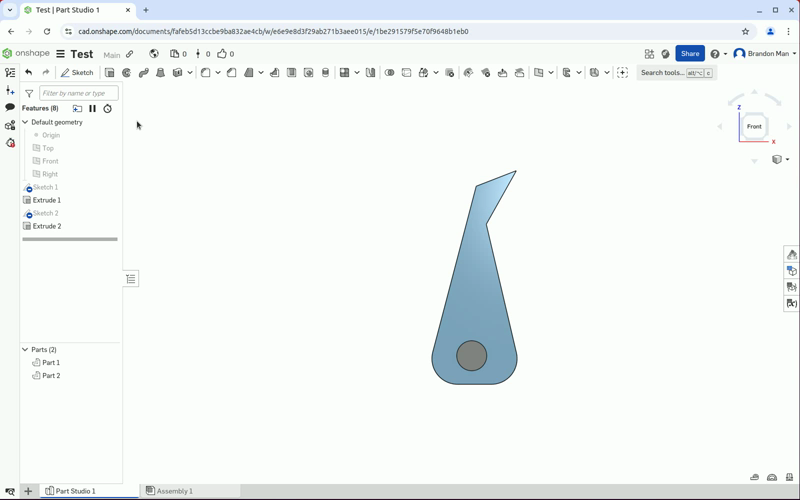
key(shift+h)
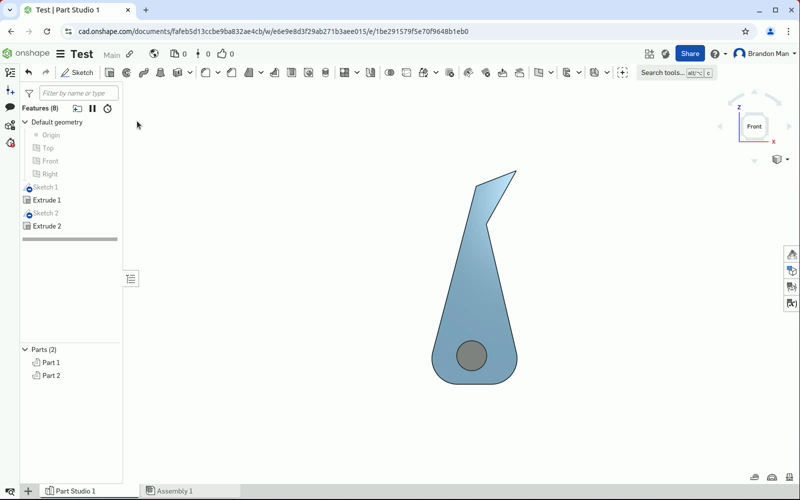
key(shift+h)
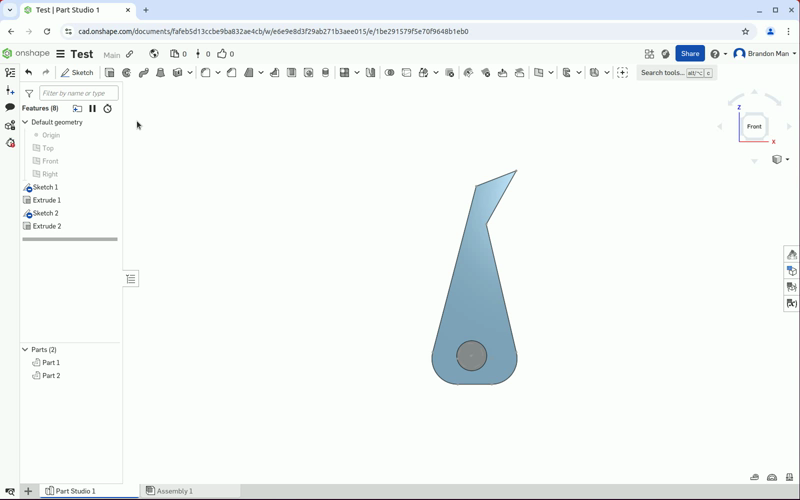
key(shift+7)
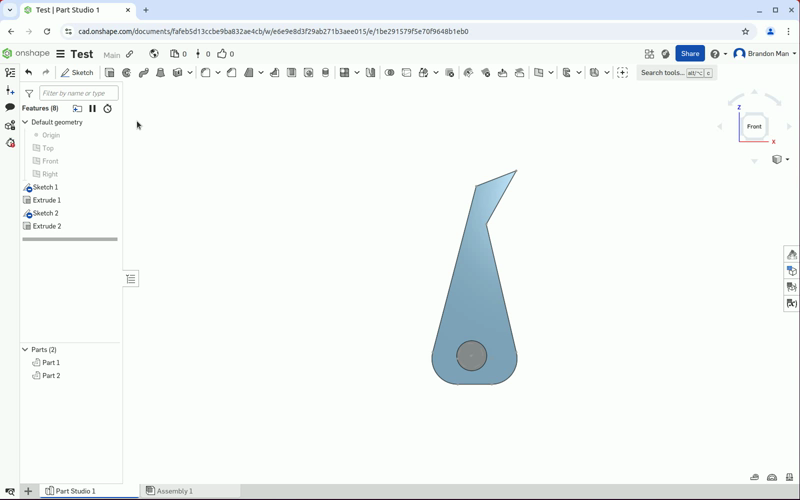
key(left, 2)
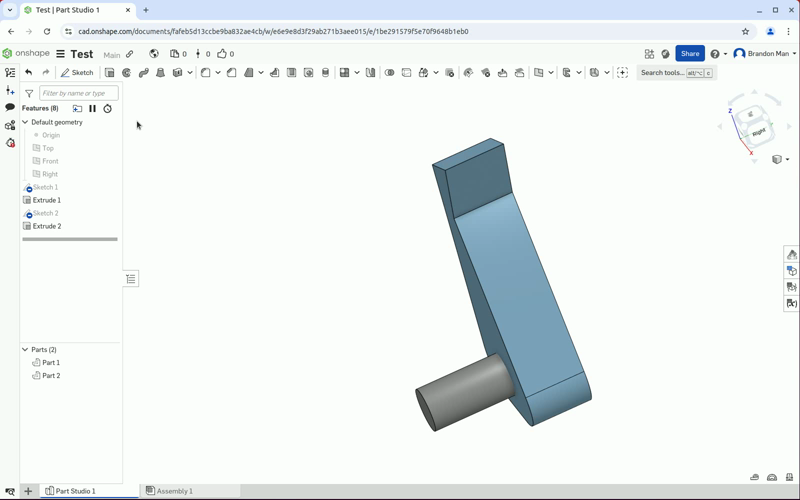
key(down, 2)
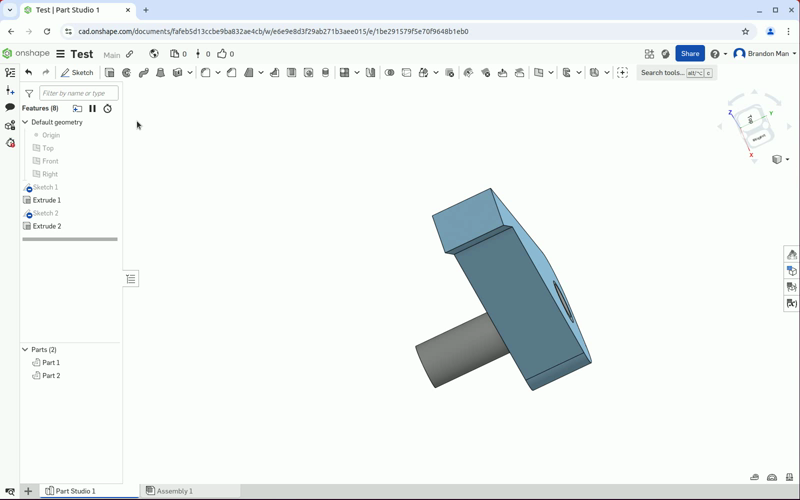
key(up, 2)
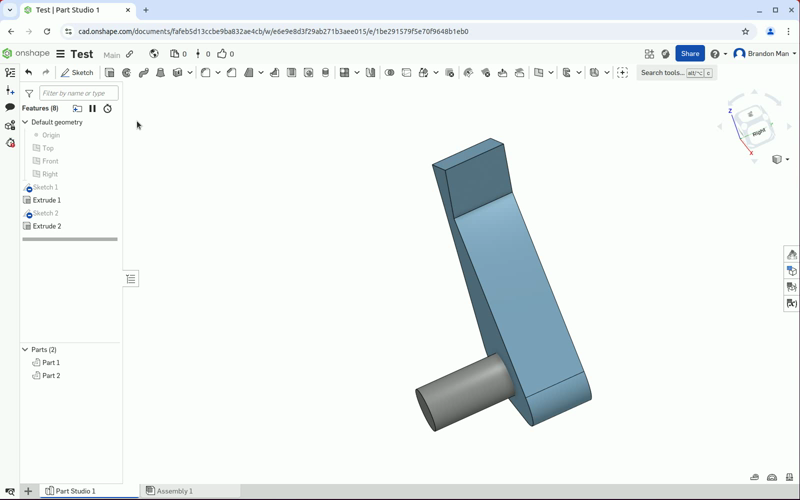
key(right, 2)
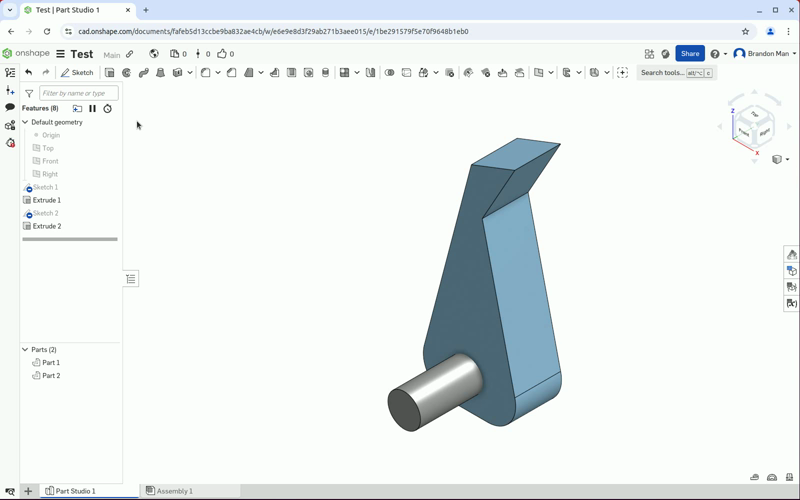
mouse_move(73, 189)
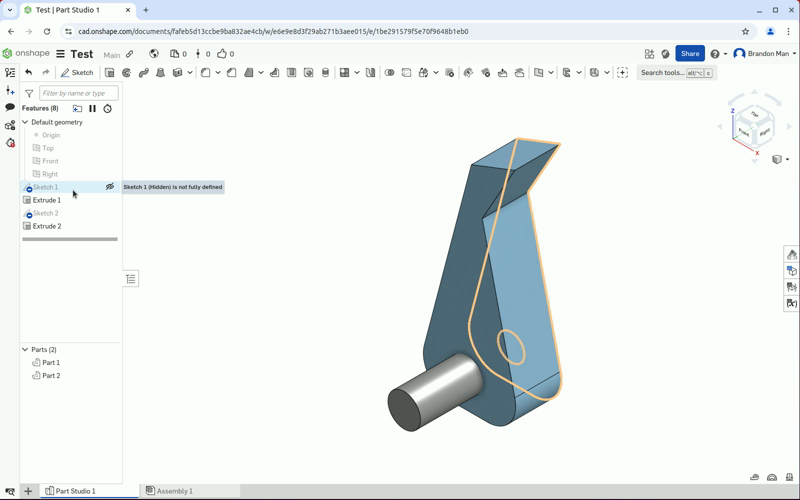
click(73, 189)